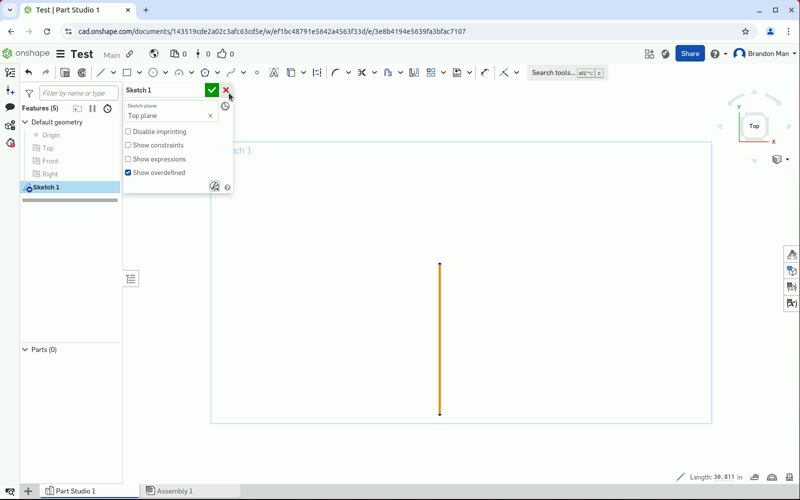
key(shift+h)
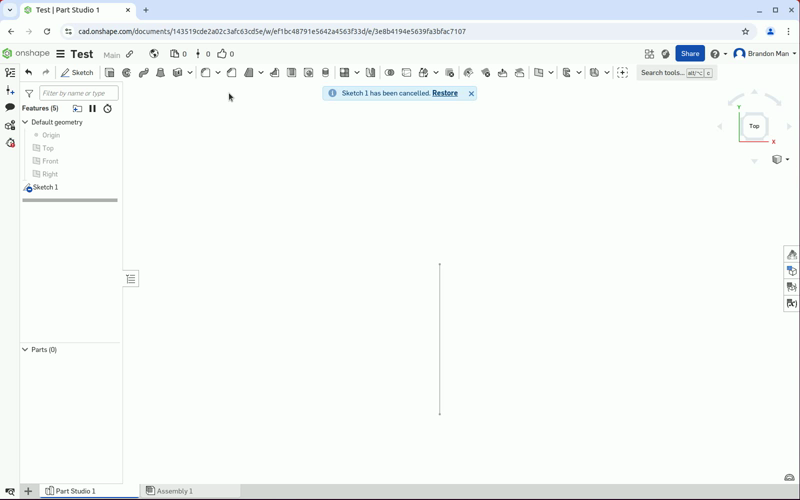
mouse_move(73, 352)
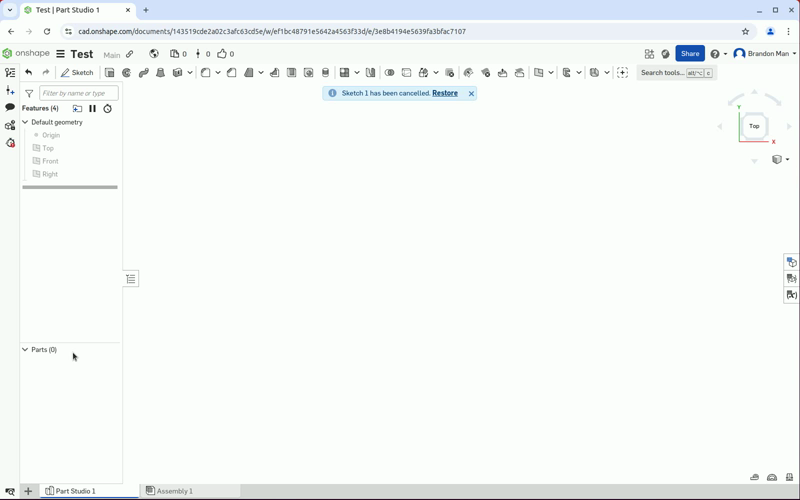
key(y)
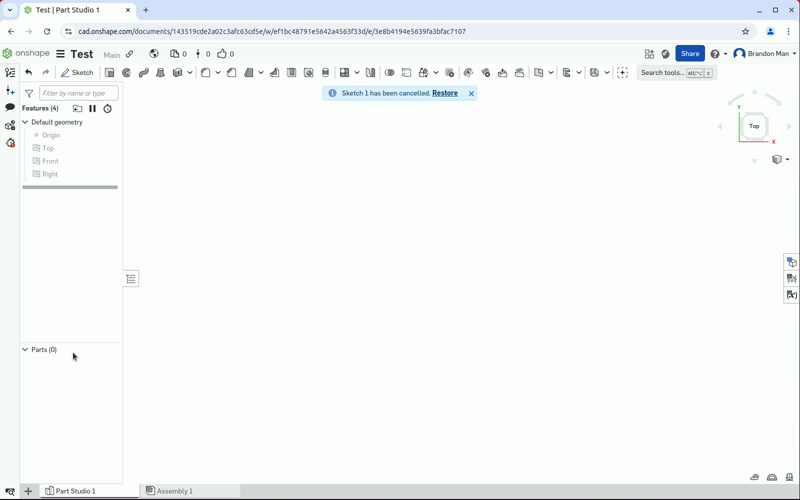
key(shift+p)
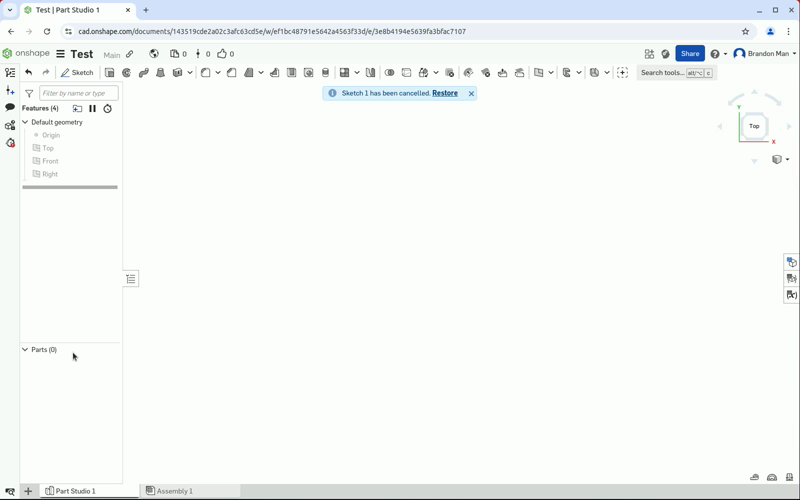
key(space)
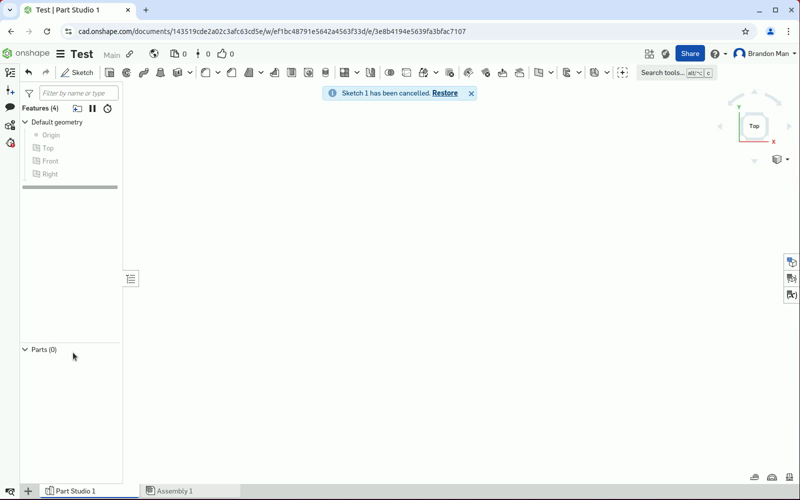
key_down(shift)
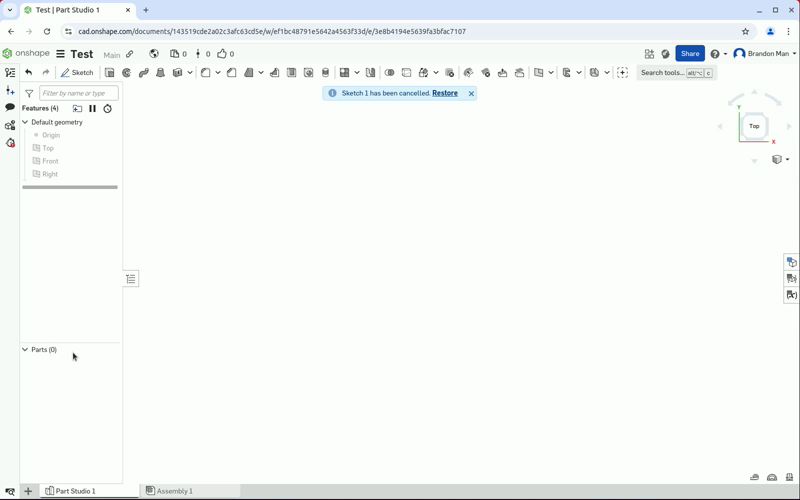
key(up)
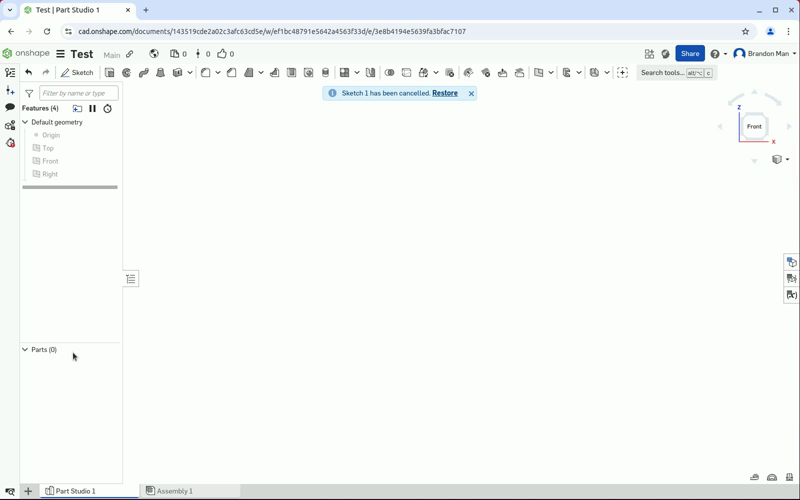
key_up(shift)
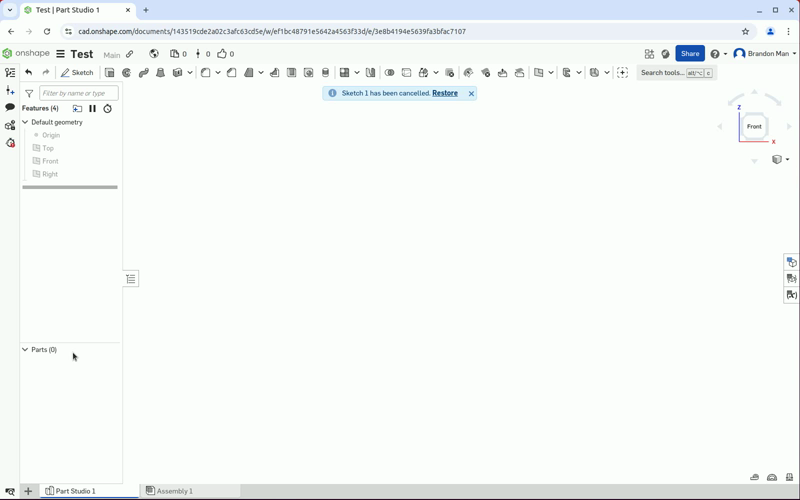
key(space)
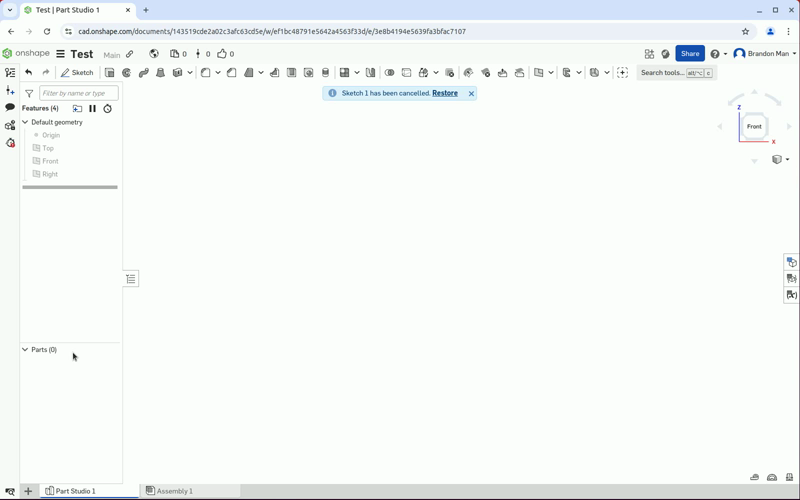
key_down(shift)
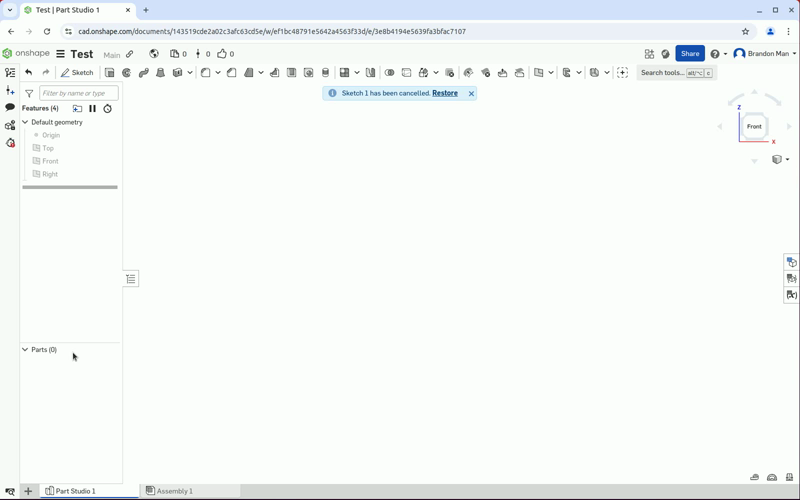
key(left)
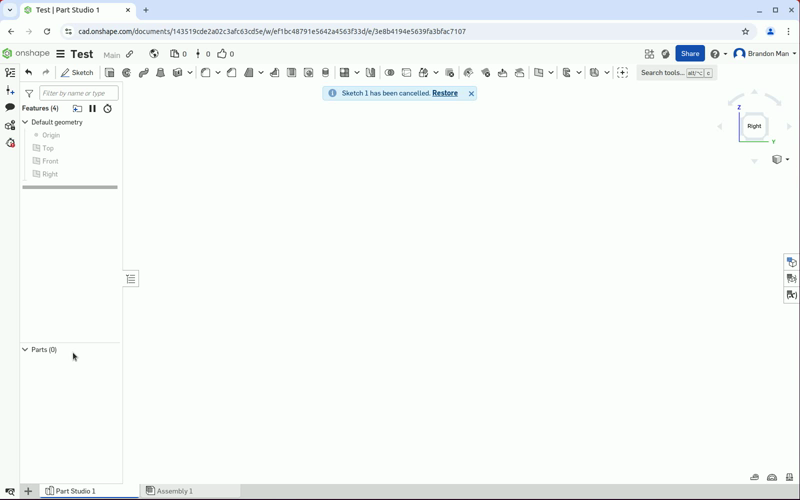
key_up(shift)
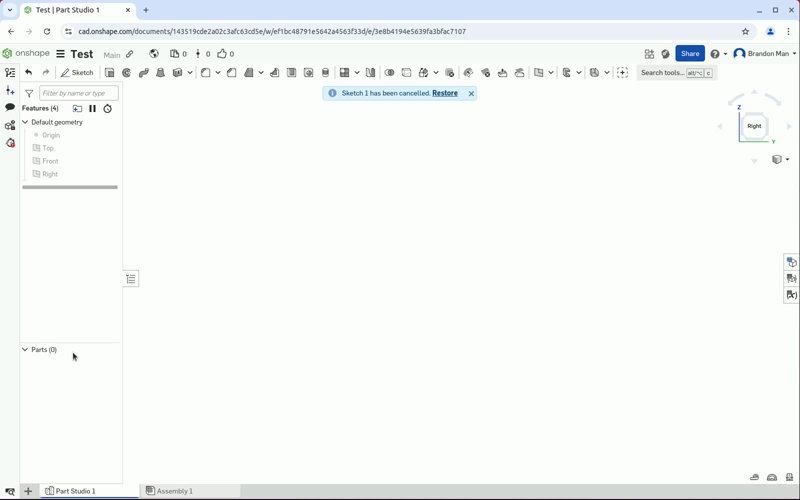
mouse_move(73, 352)
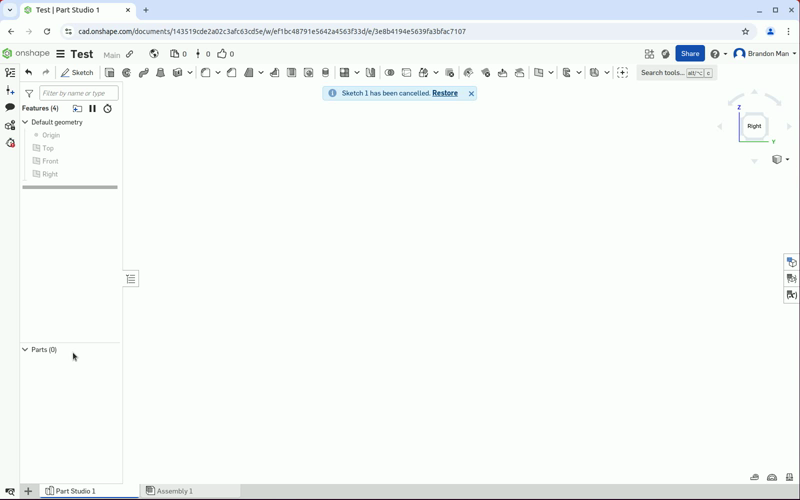
key(shift+y)
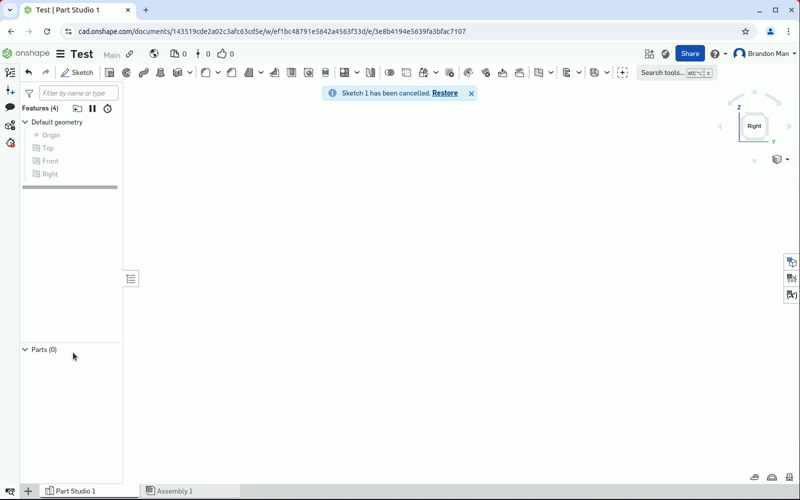
key(shift+s)
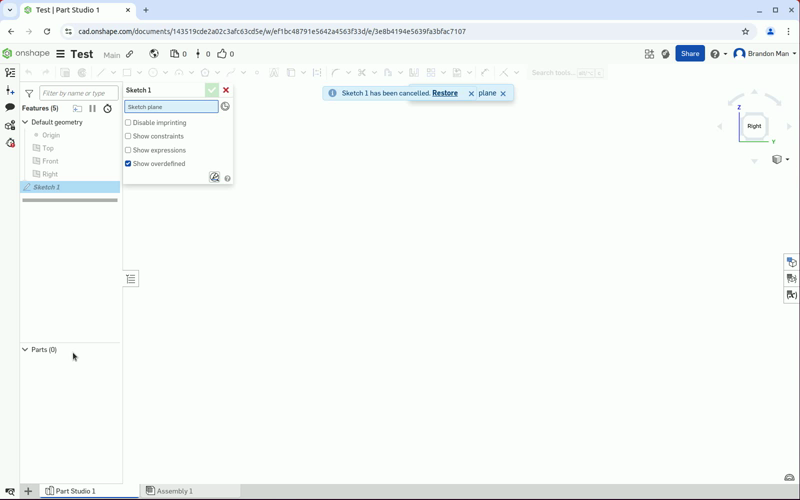
mouse_move(73, 176)
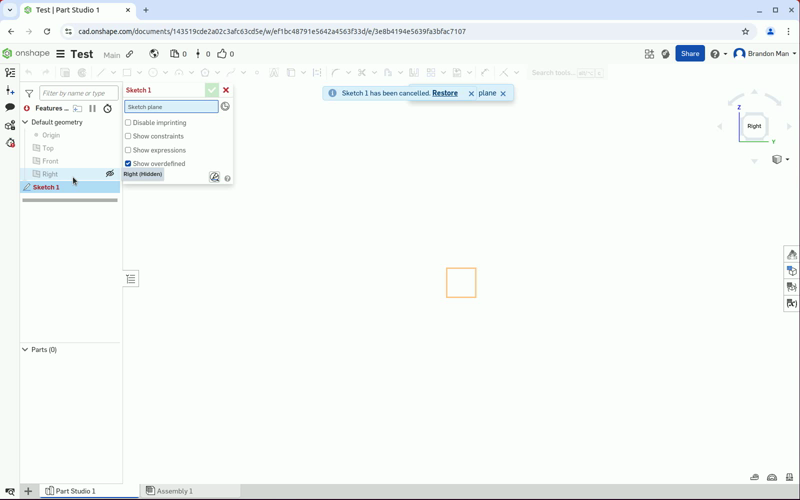
click(73, 176)
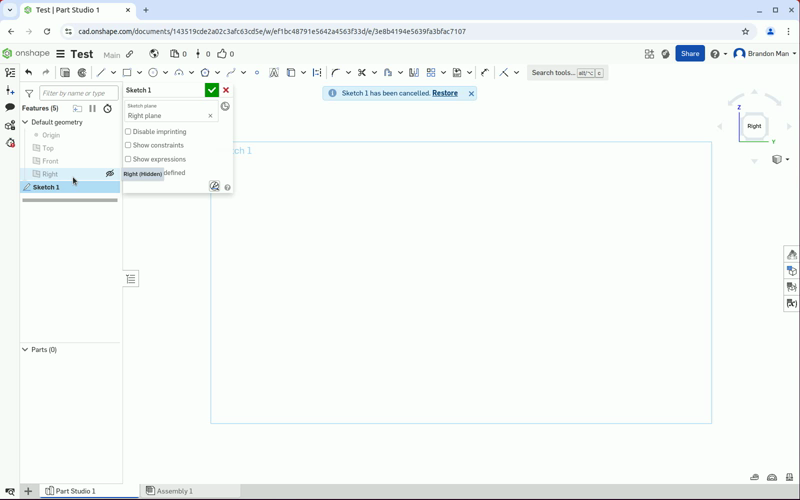
mouse_move(73, 352)
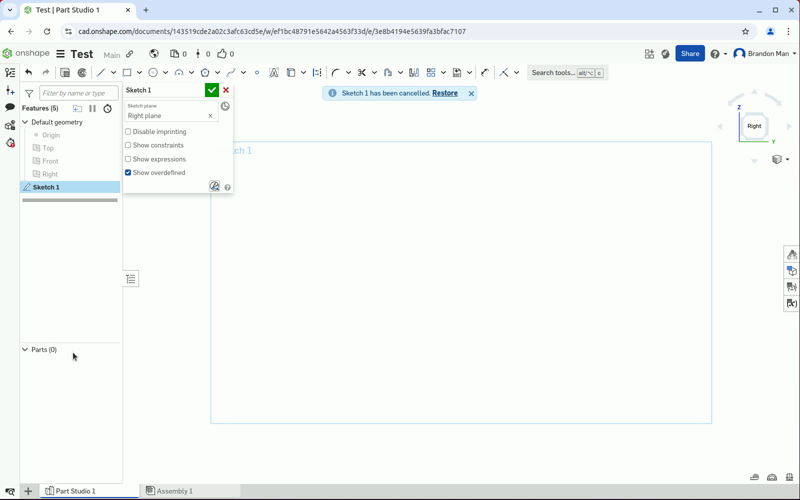
key(y)
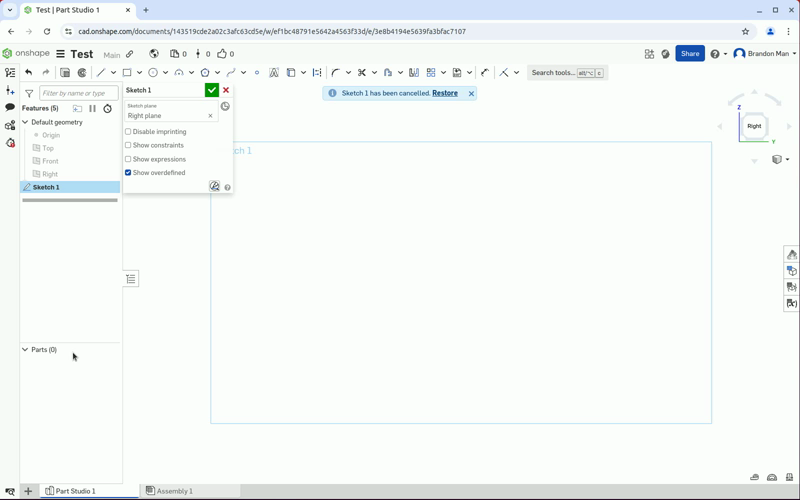
key(l)
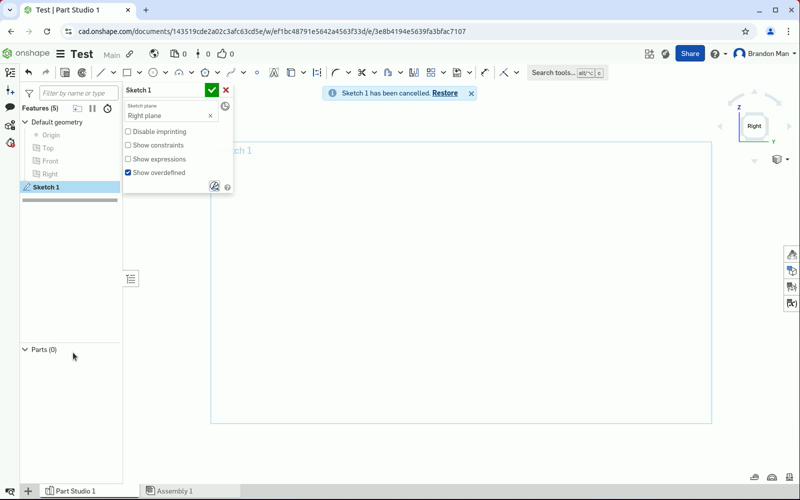
key_down(shift)
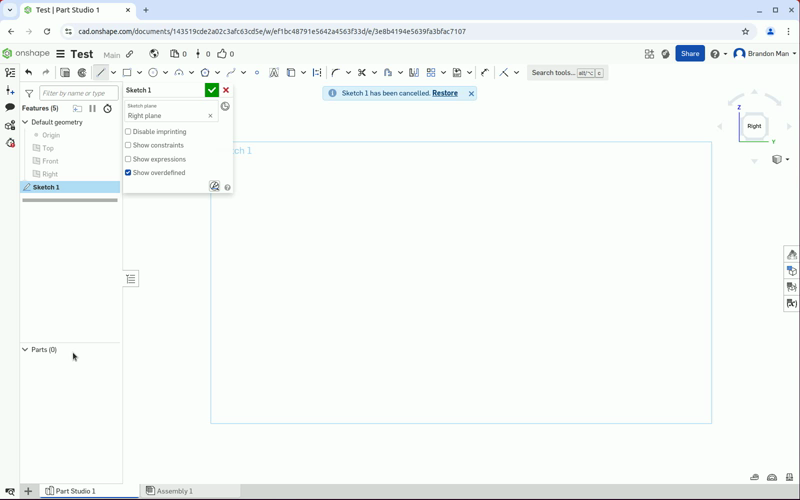
mouse_move(385, 282)
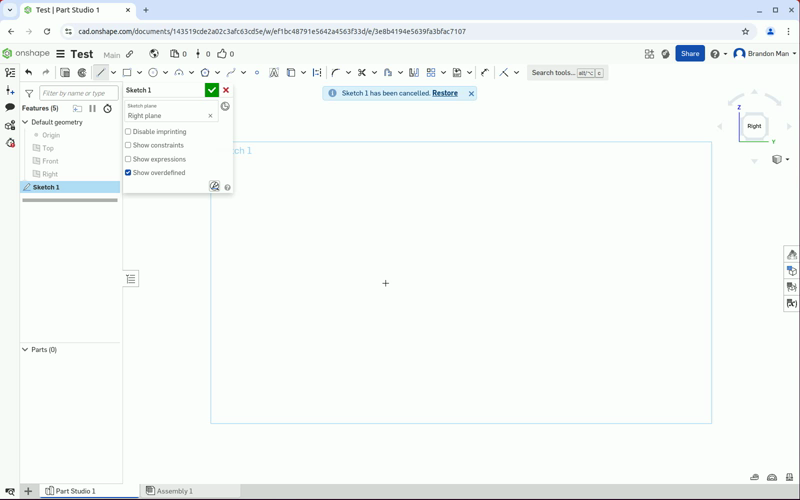
click(385, 282)
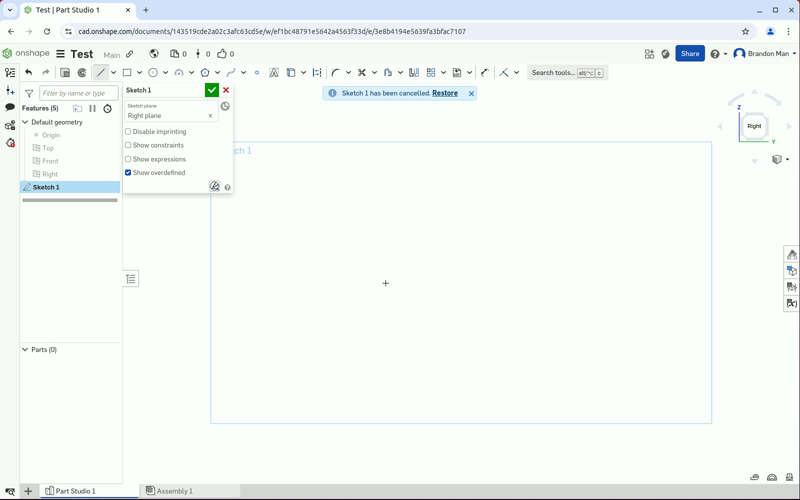
key_up(shift)
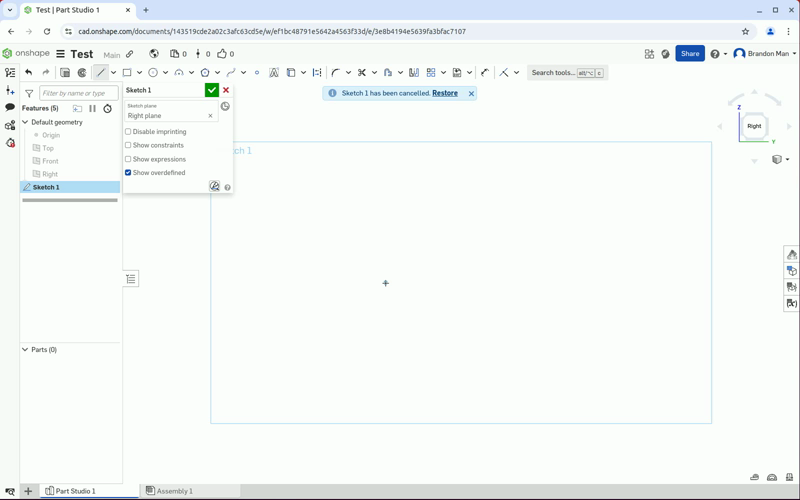
key_down(shift)
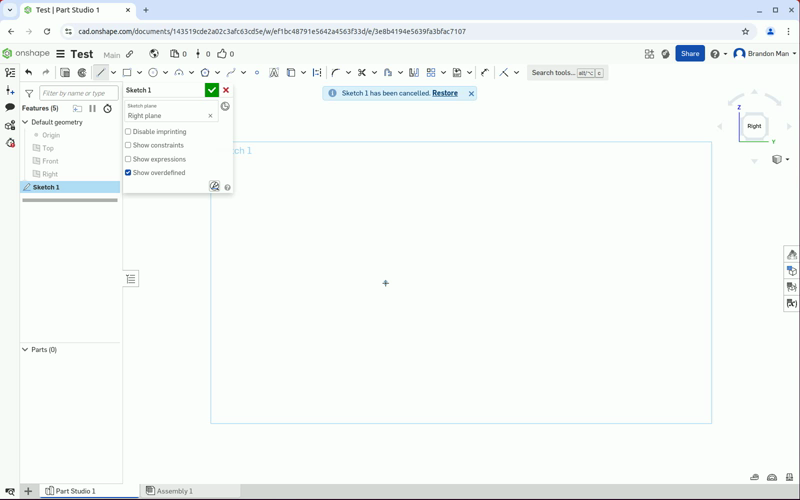
mouse_move(460, 282)
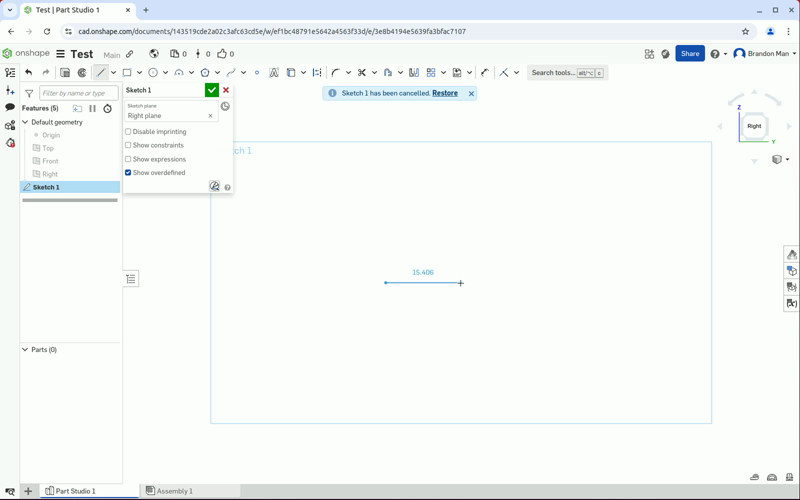
click(460, 282)
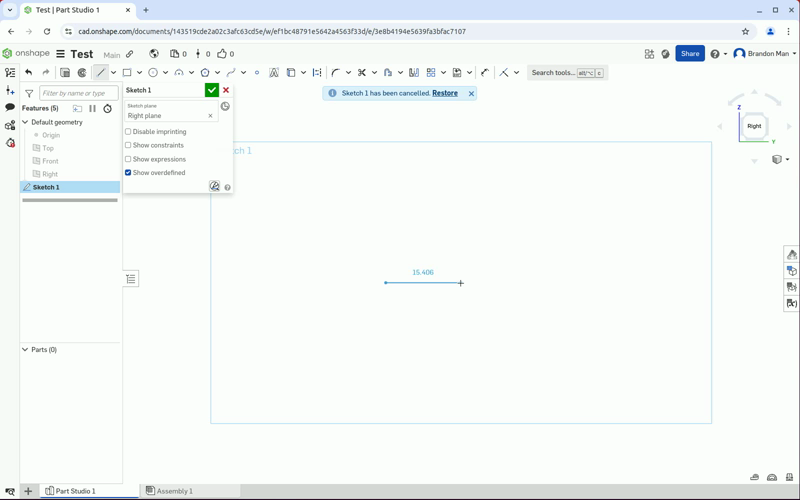
key_up(shift)
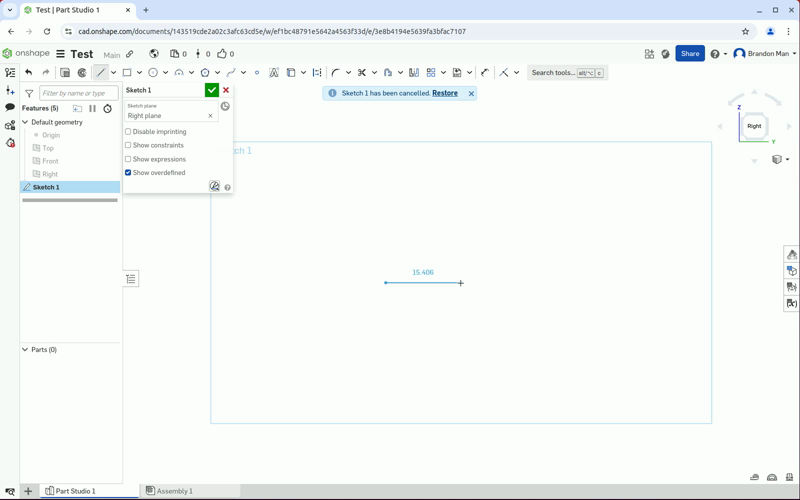
key_down(shift)
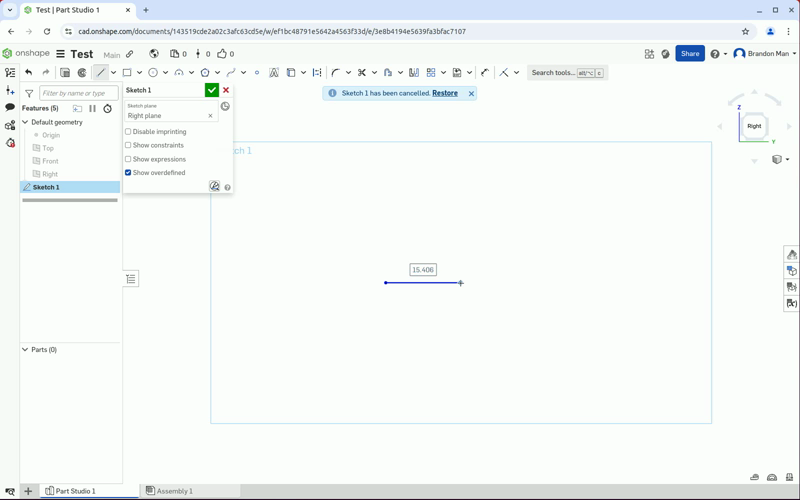
mouse_move(460, 189)
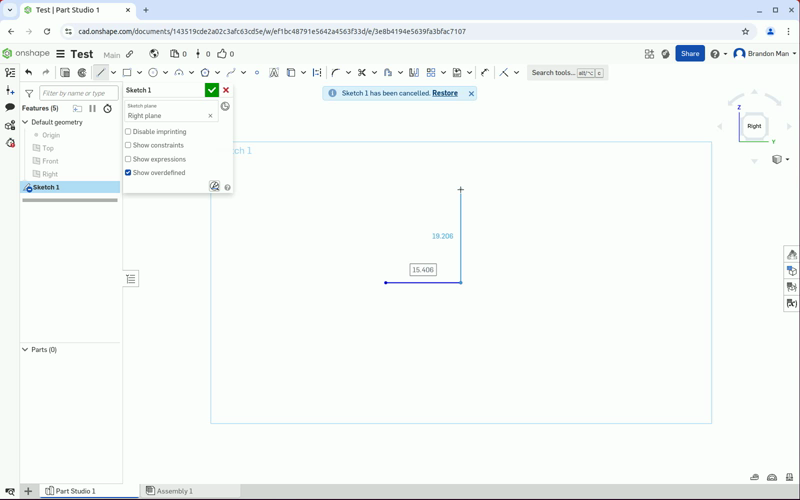
click(460, 189)
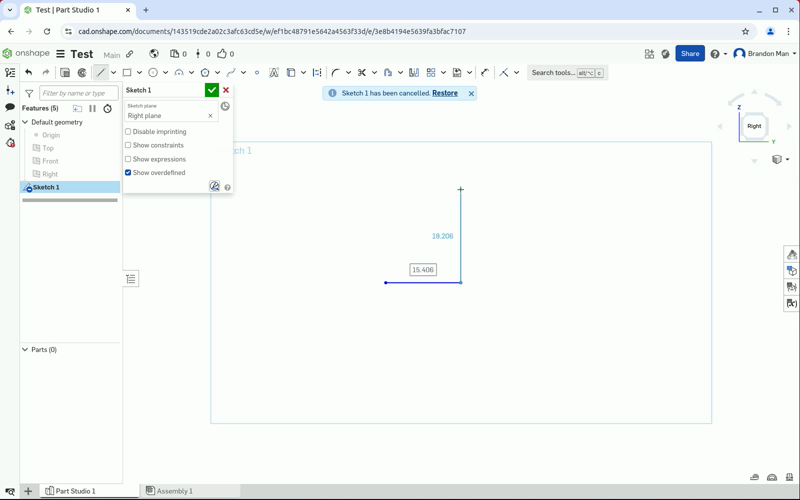
key_up(shift)
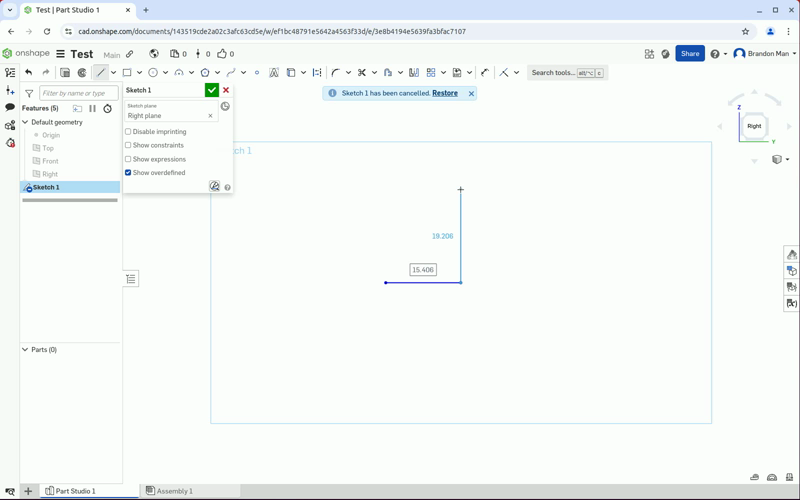
key_down(shift)
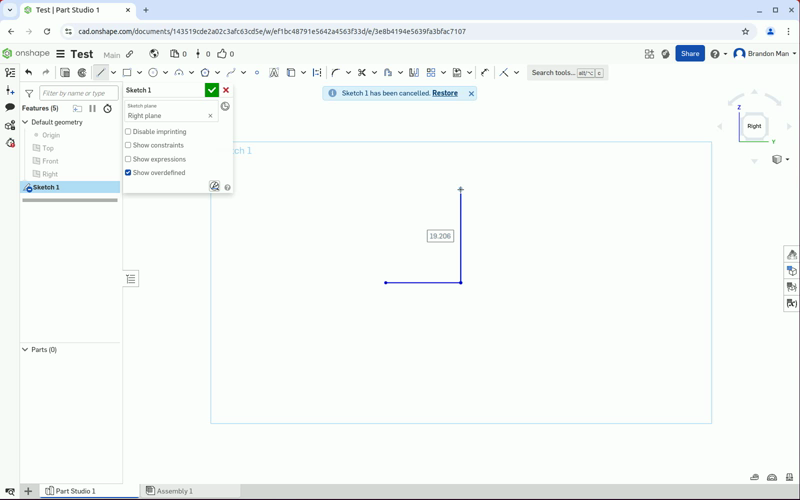
mouse_move(385, 189)
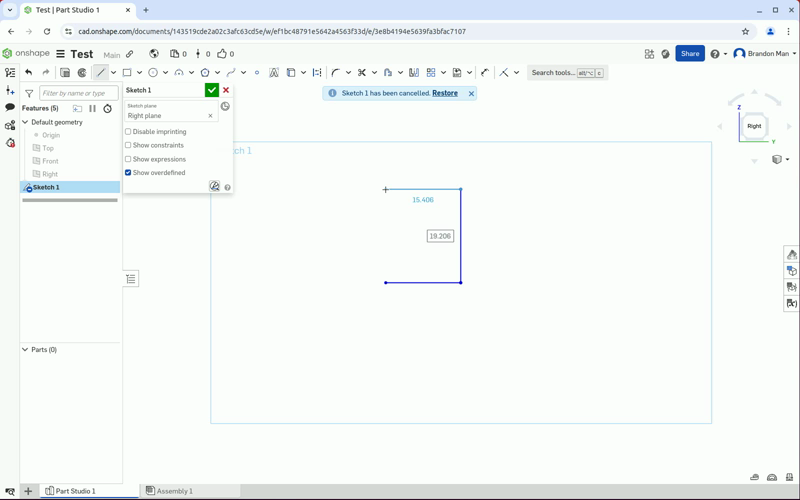
click(385, 189)
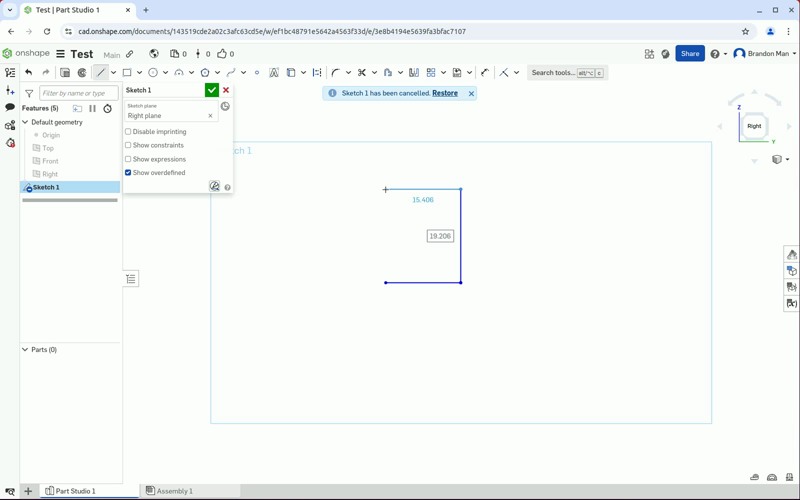
key_up(shift)
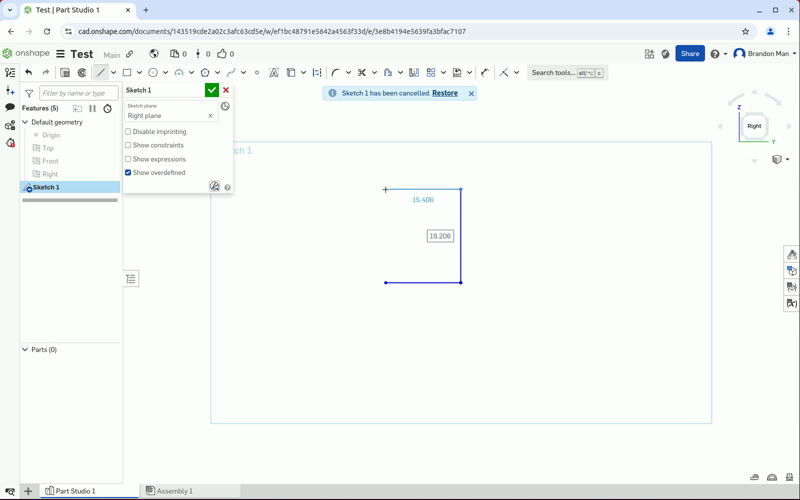
key_down(shift)
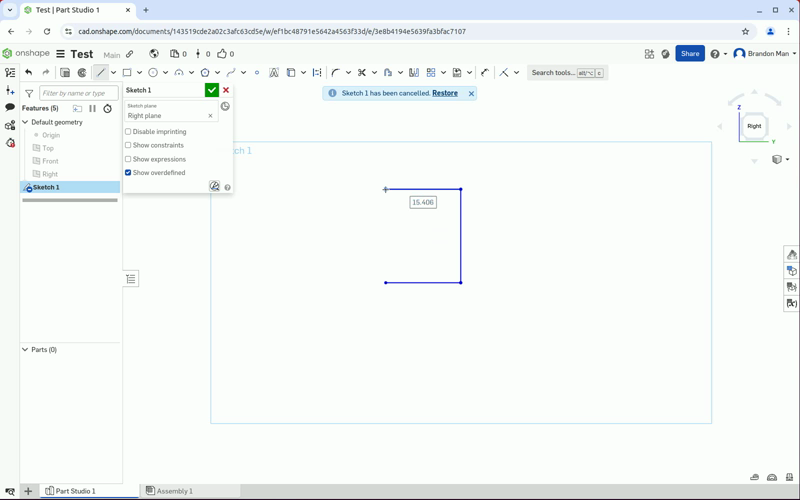
mouse_move(385, 282)
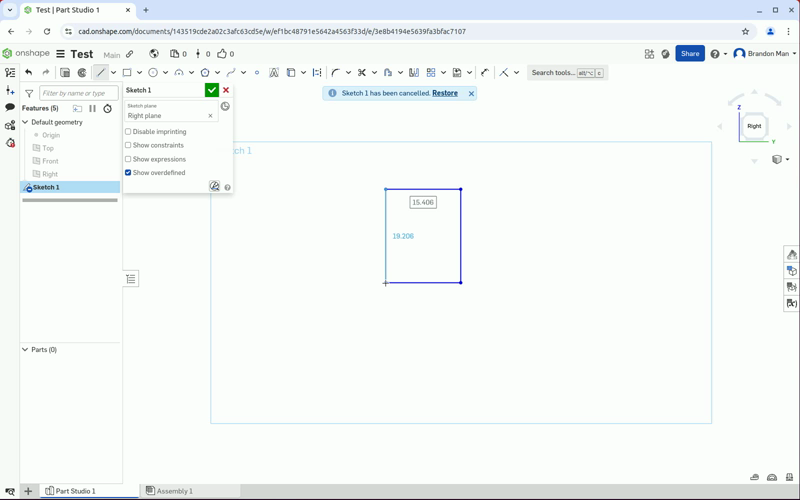
key_up(shift)
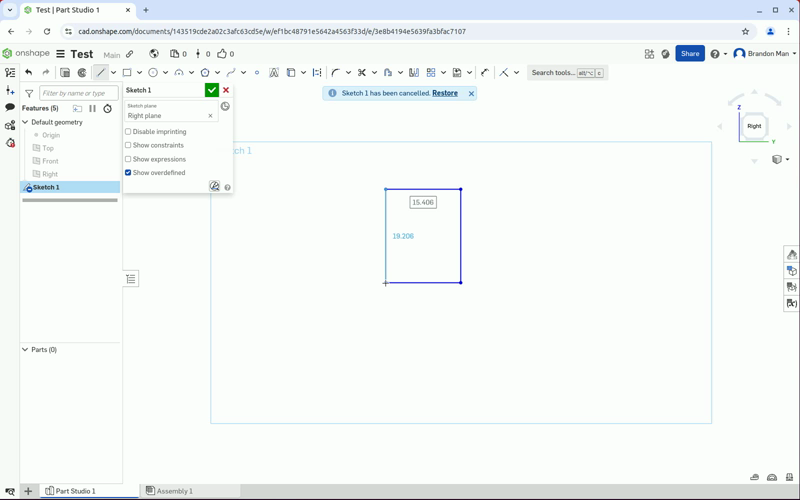
click(385, 282)
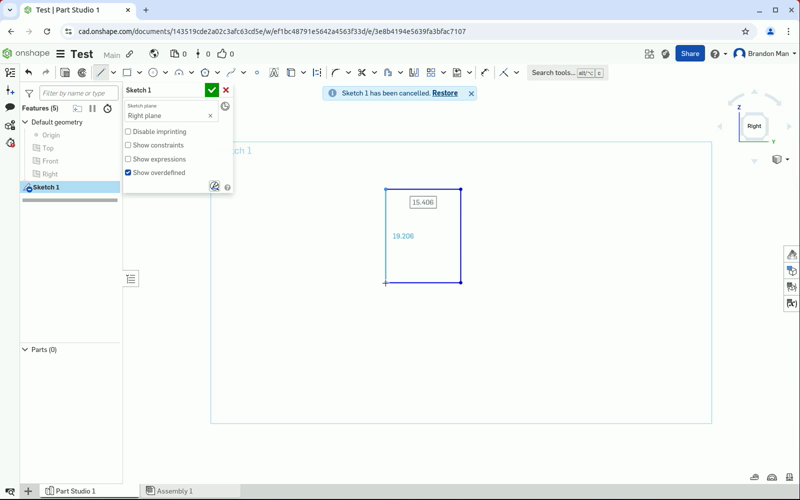
key(esc)
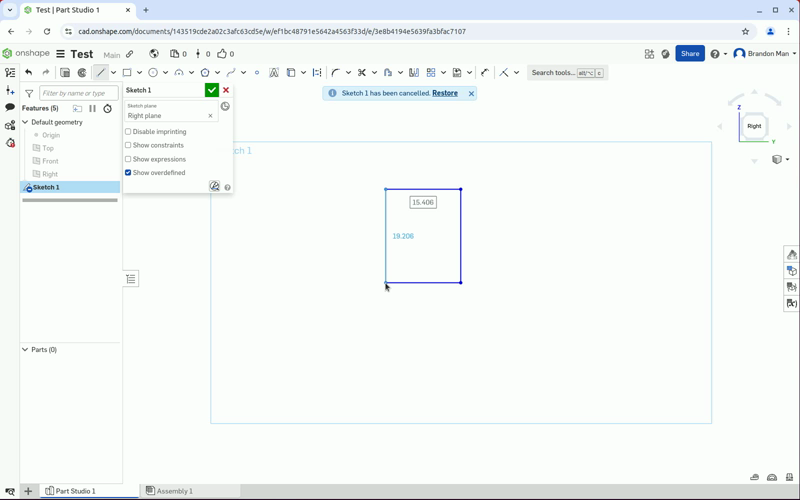
mouse_move(407, 255)
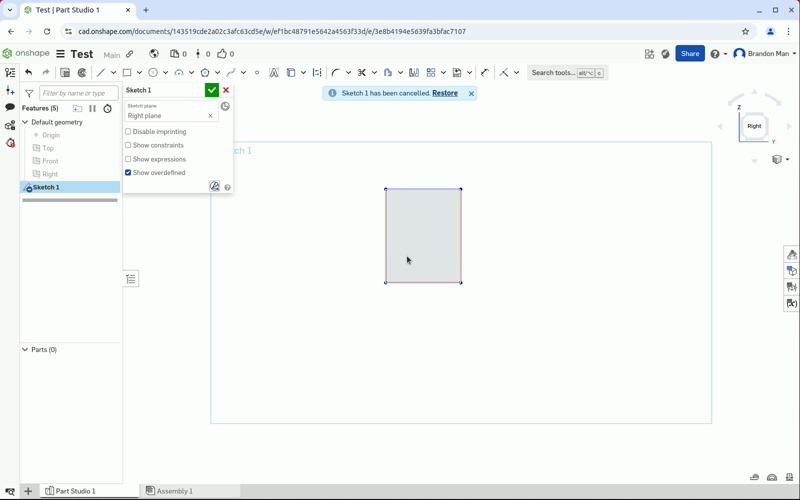
click(407, 255)
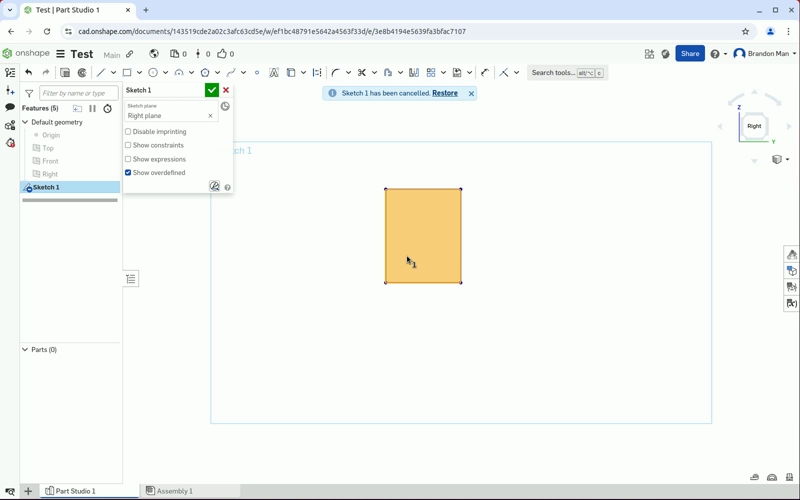
mouse_move(73, 352)
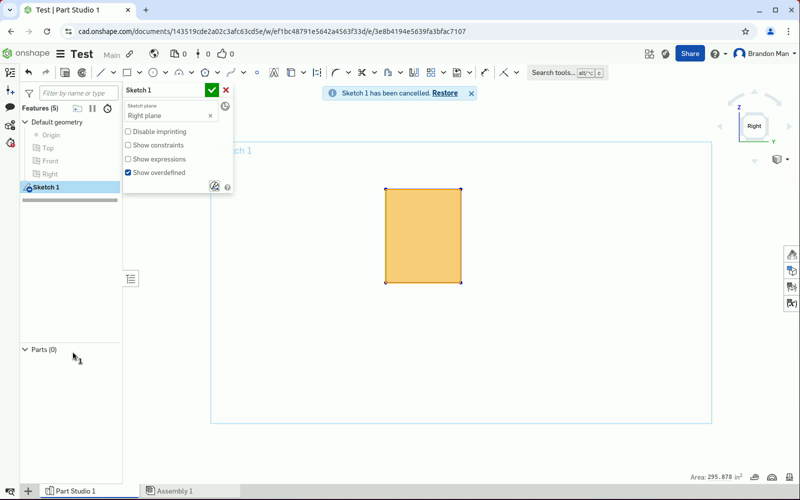
key(shift+y)
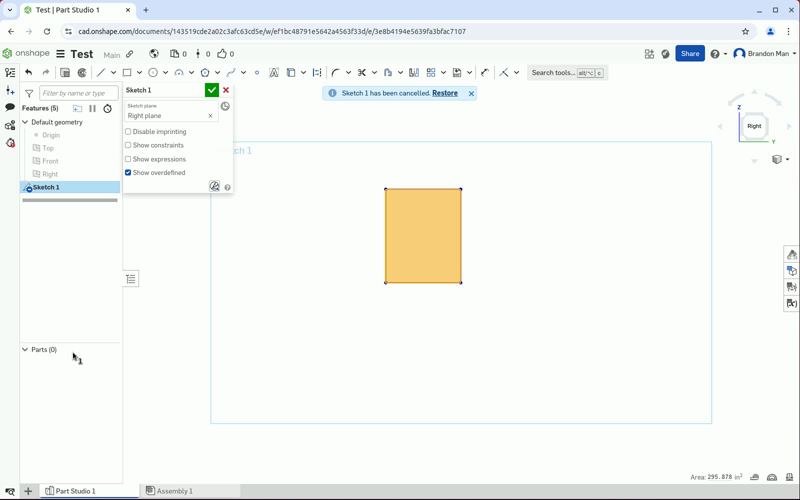
key(shift+e)
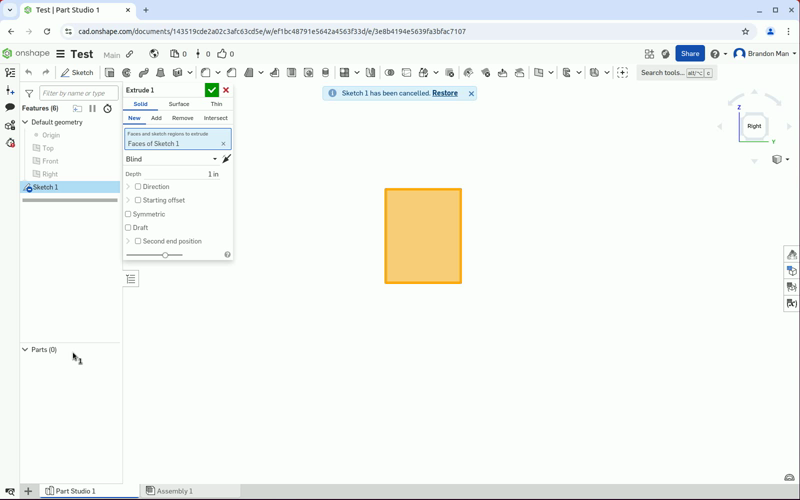
mouse_move(143, 106)
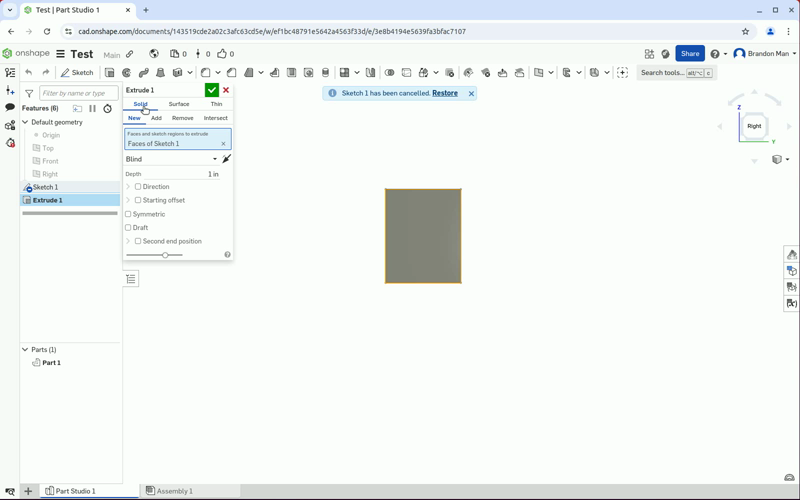
click(143, 106)
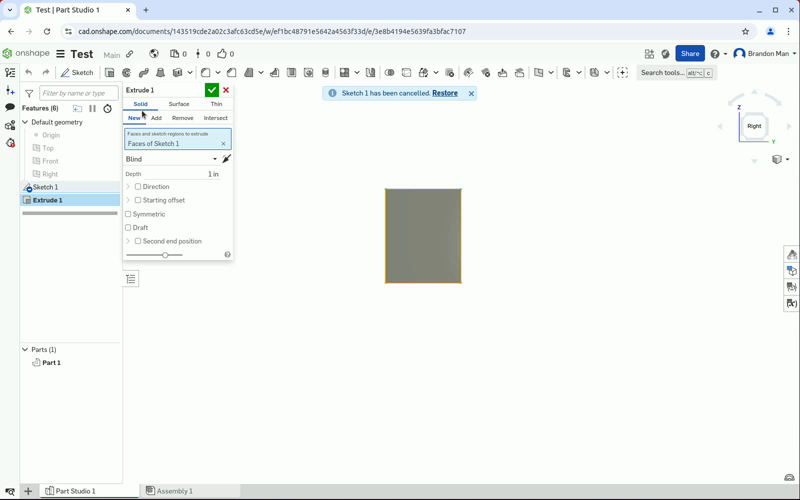
mouse_move(137, 120)
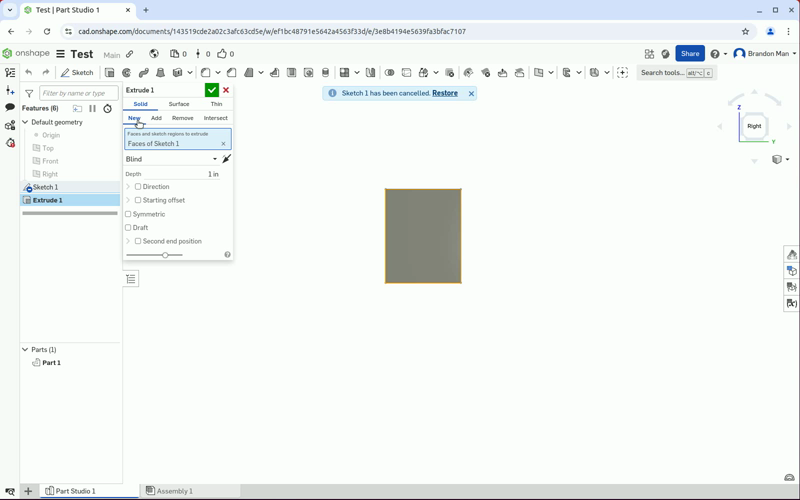
click(137, 120)
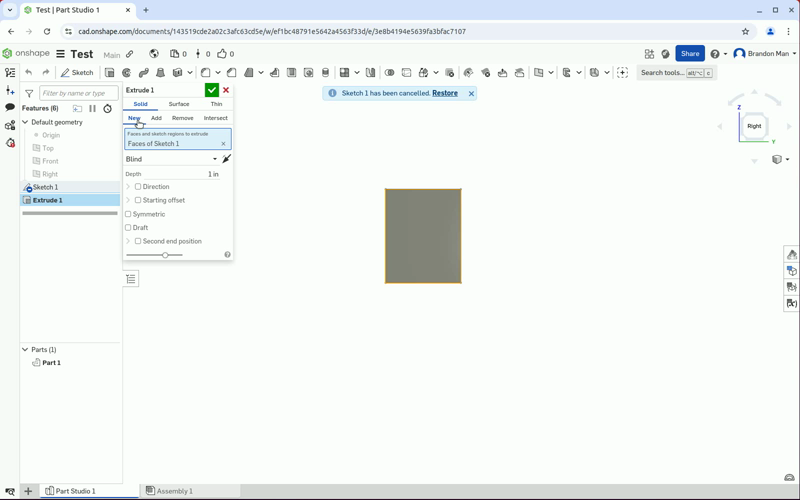
key(tab, 4)
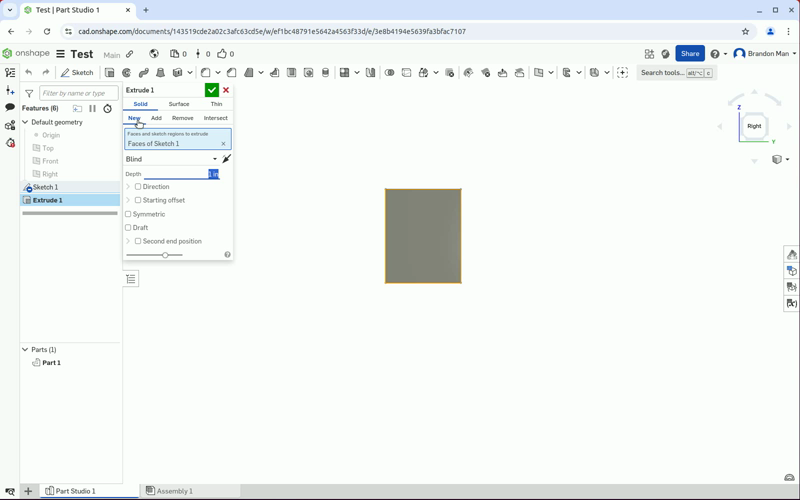
text(7.703)
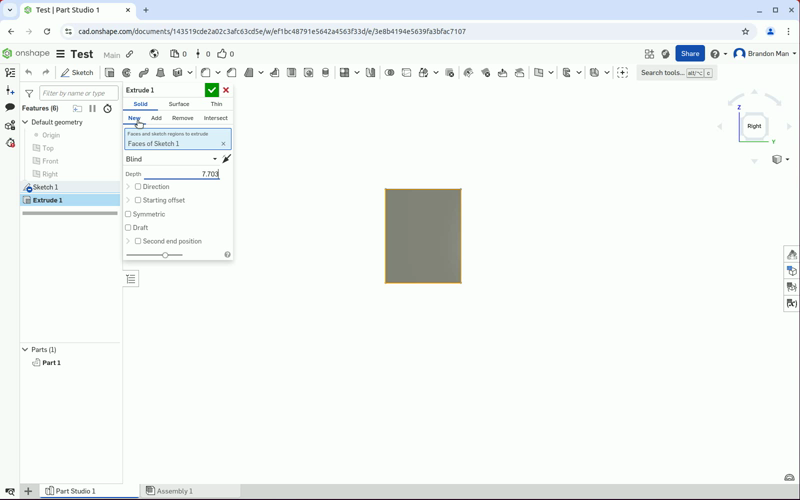
key(enter)
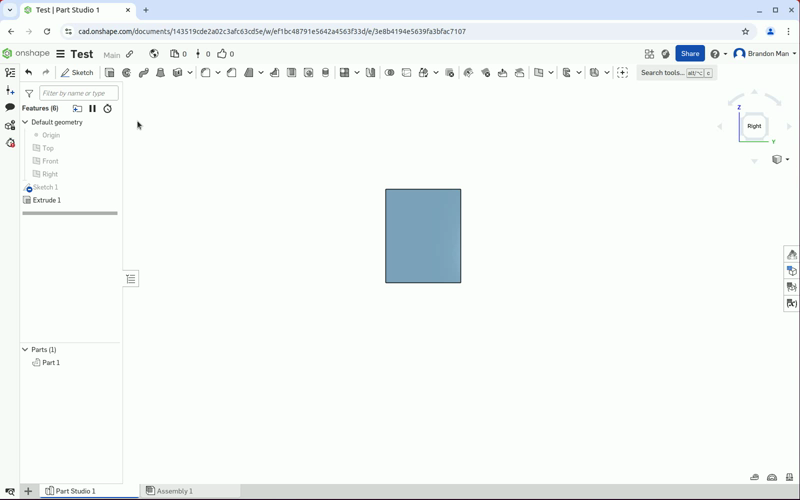
key(shift+h)
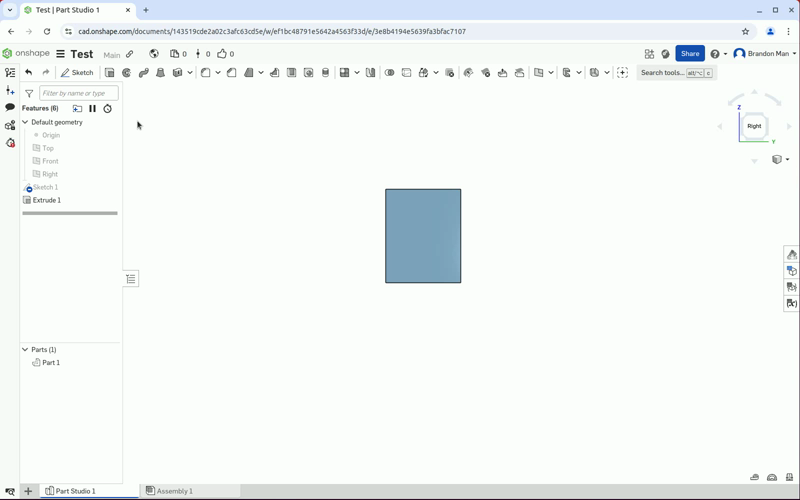
key(shift+h)
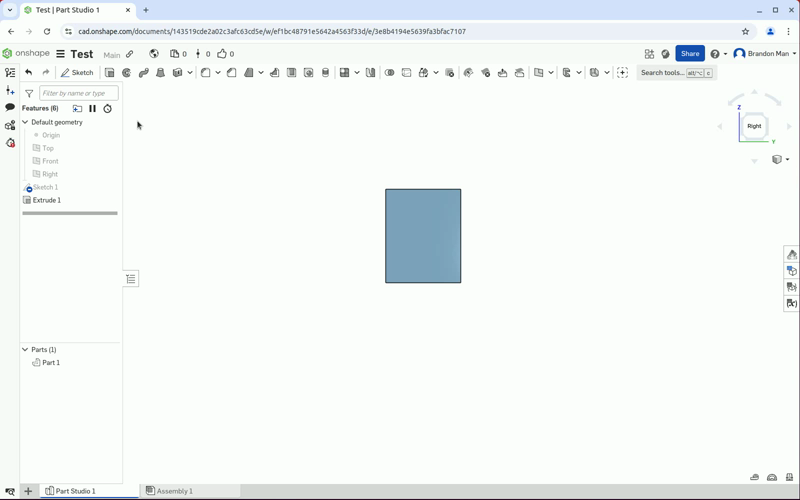
mouse_move(73, 189)
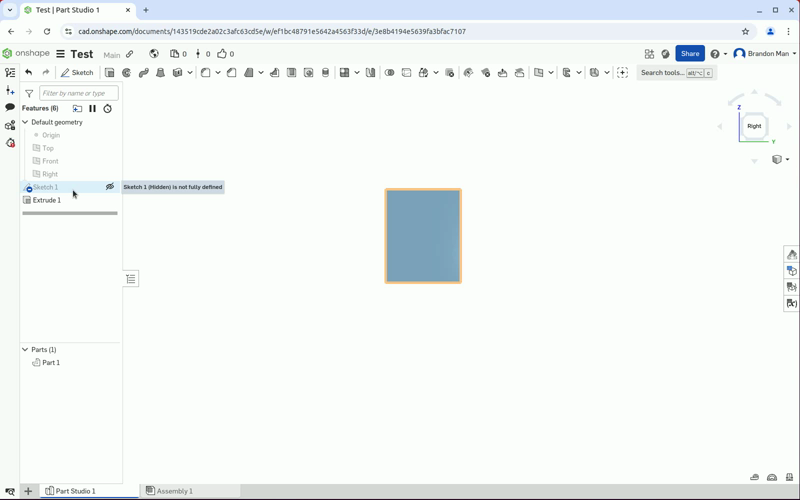
click(73, 189)
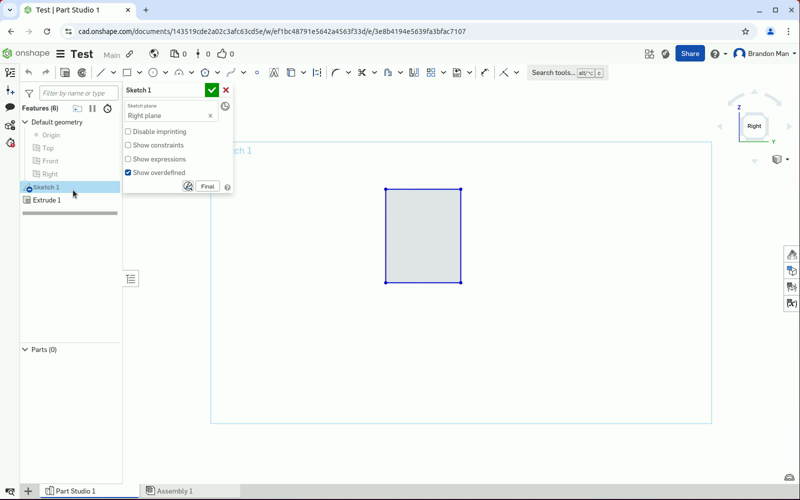
mouse_move(229, 92)
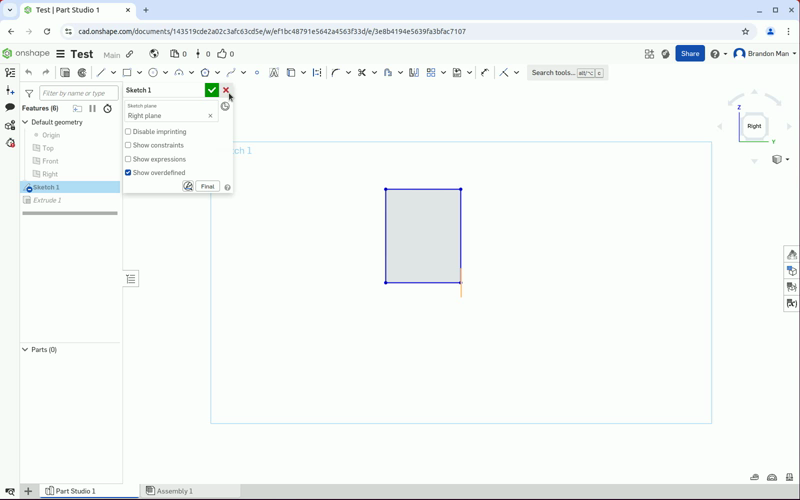
click(229, 92)
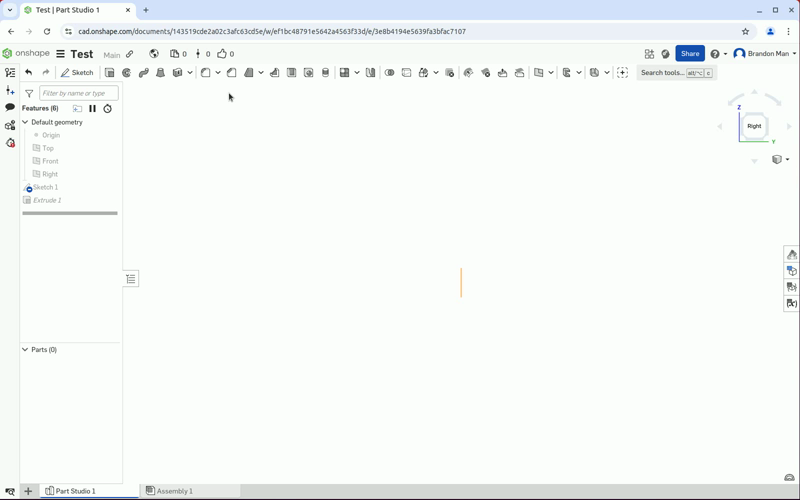
mouse_move(541, 75)
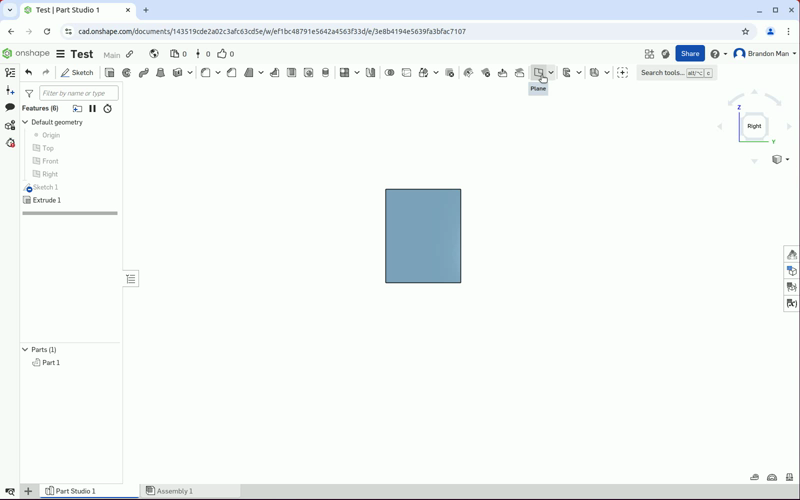
click(541, 75)
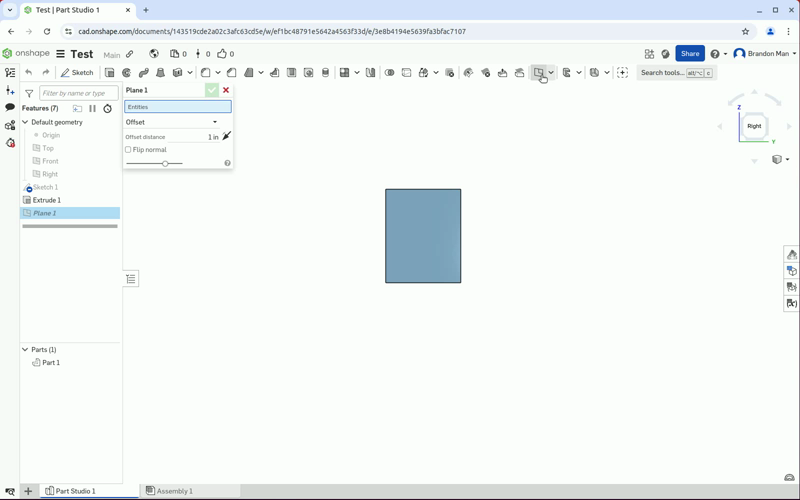
mouse_move(73, 176)
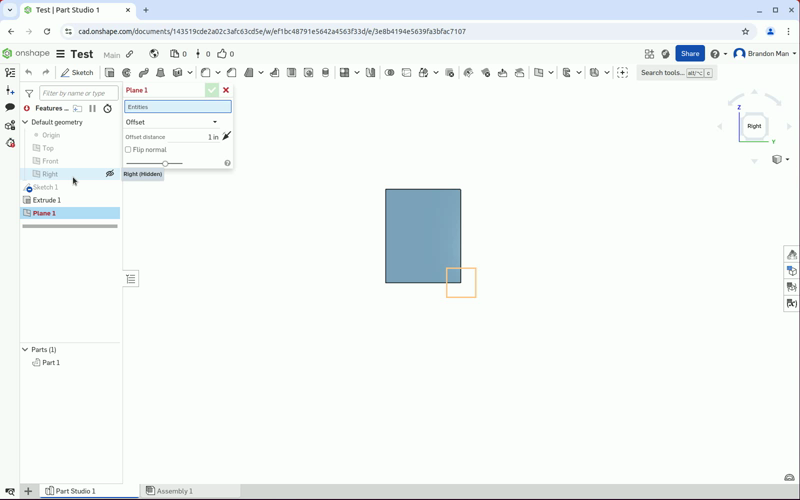
click(73, 176)
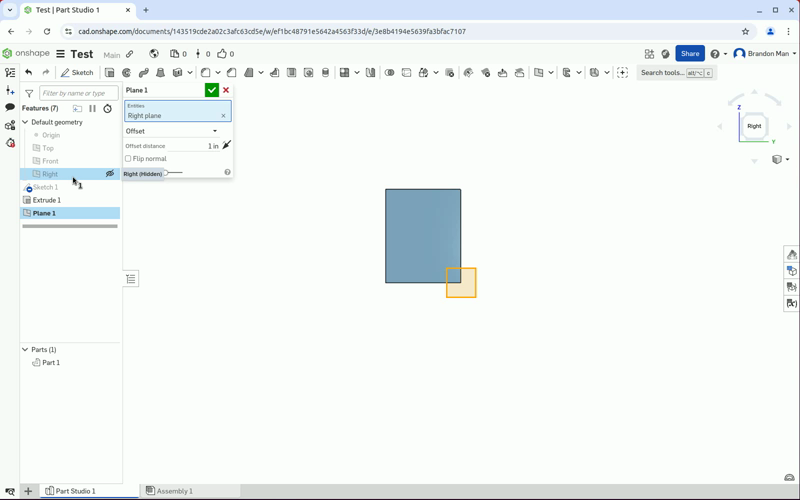
key(tab, 2)
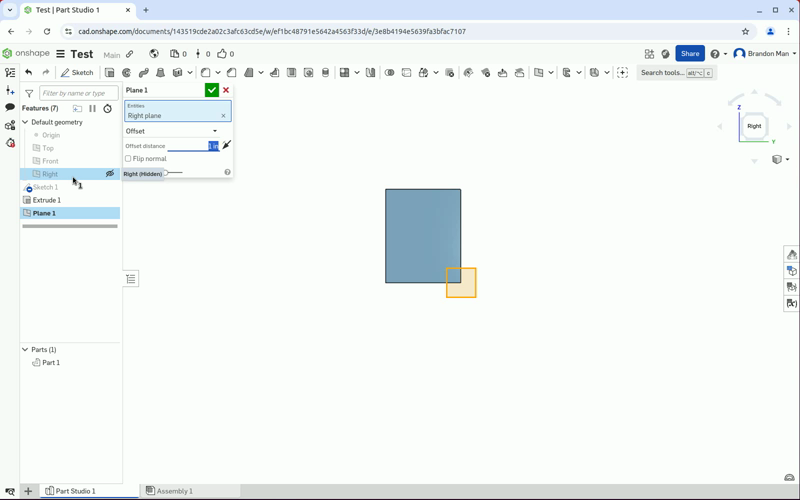
text(7.703)
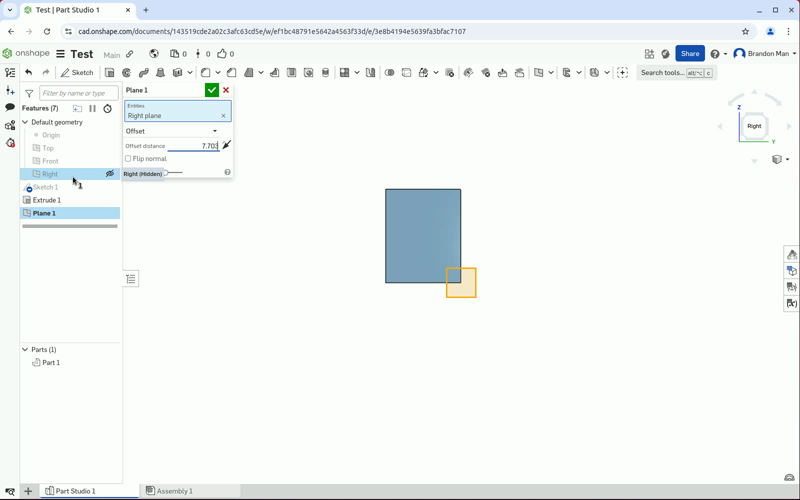
key(enter, 2)
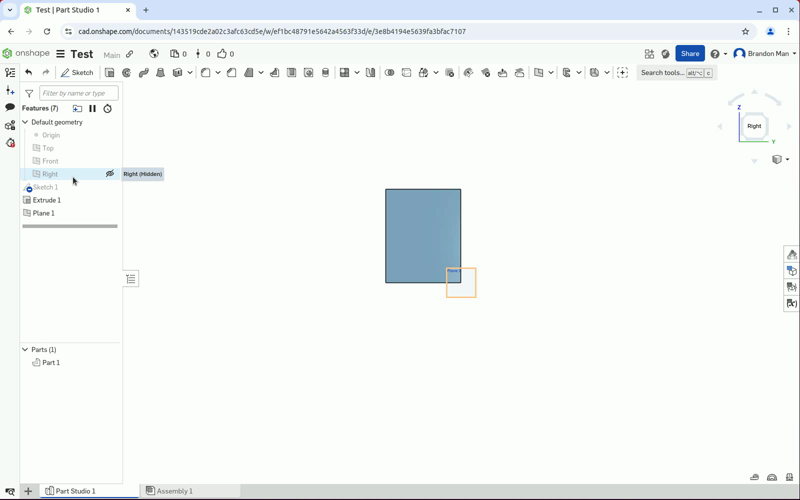
key(shift+s)
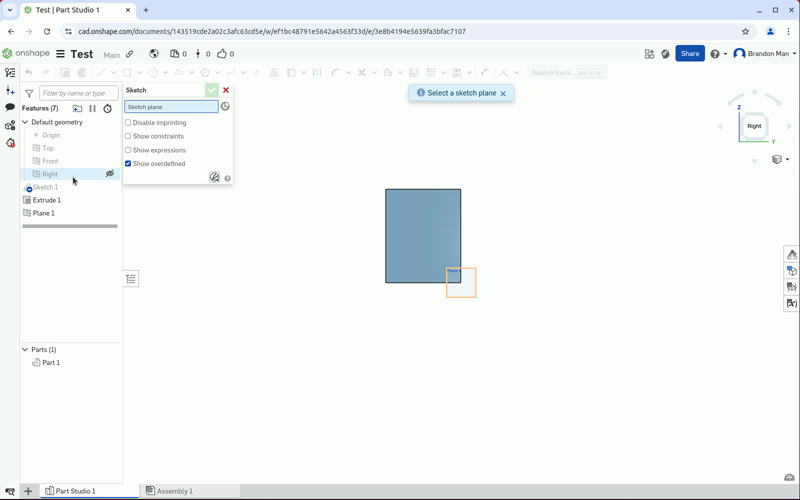
mouse_move(73, 215)
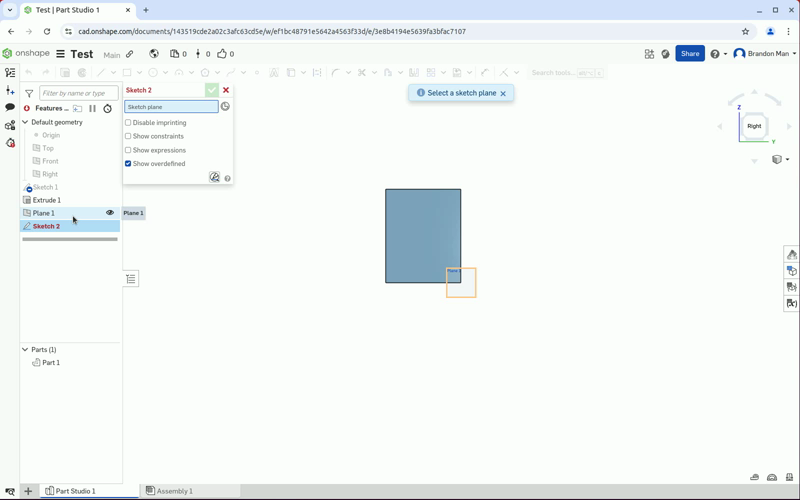
click(73, 215)
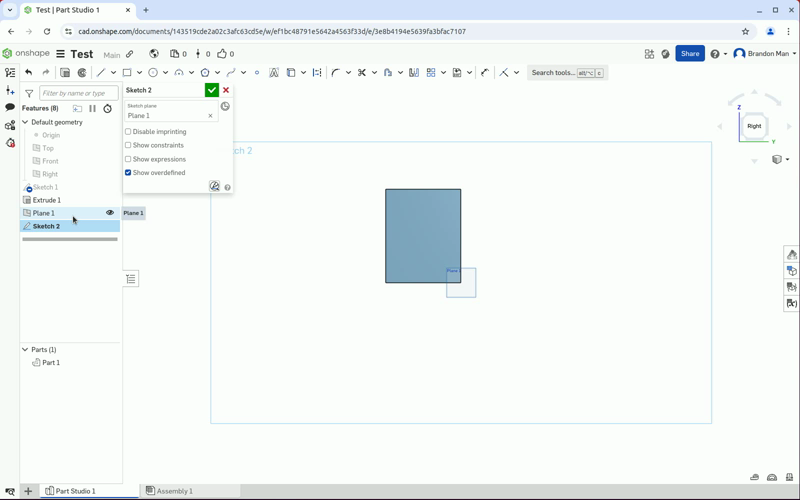
mouse_move(73, 352)
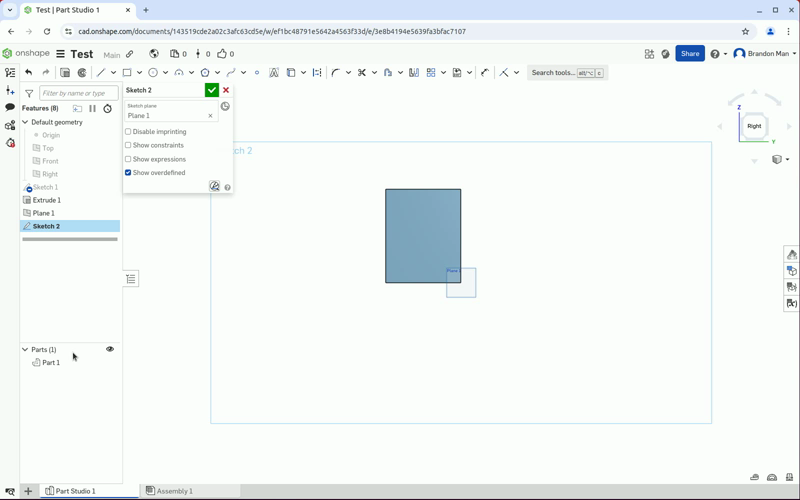
key(y)
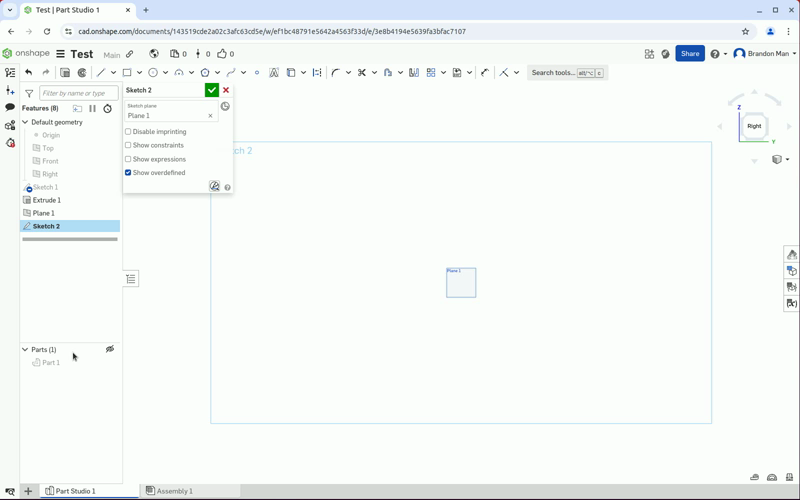
key(l)
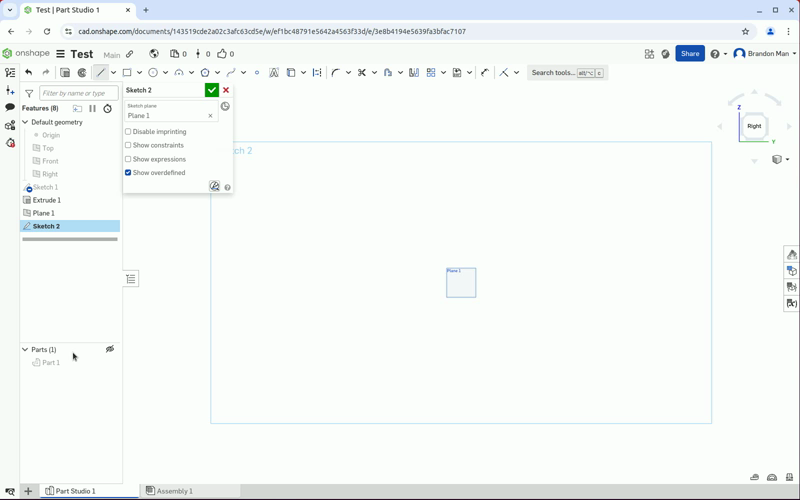
key_down(shift)
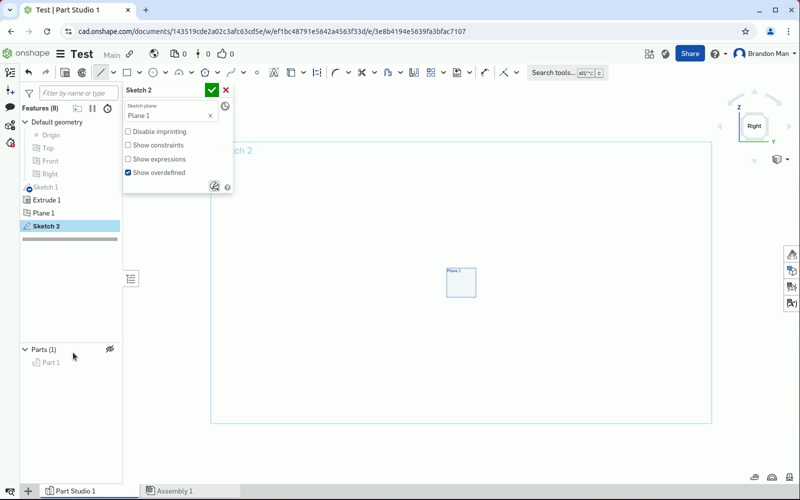
mouse_move(385, 282)
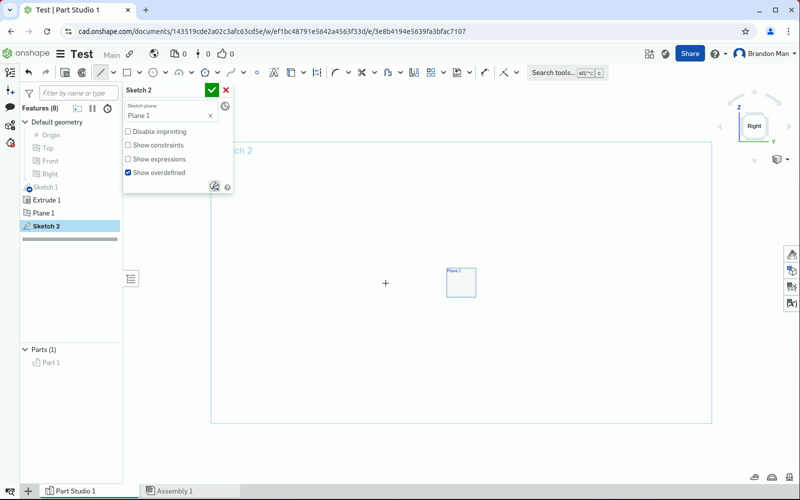
click(385, 282)
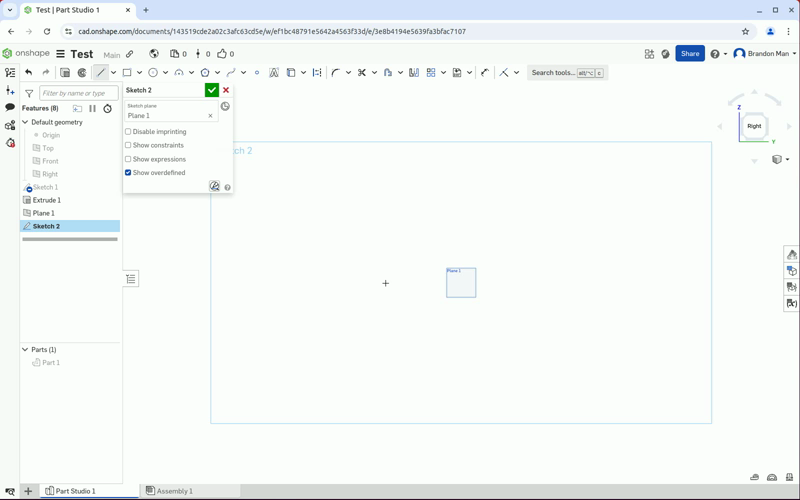
key_up(shift)
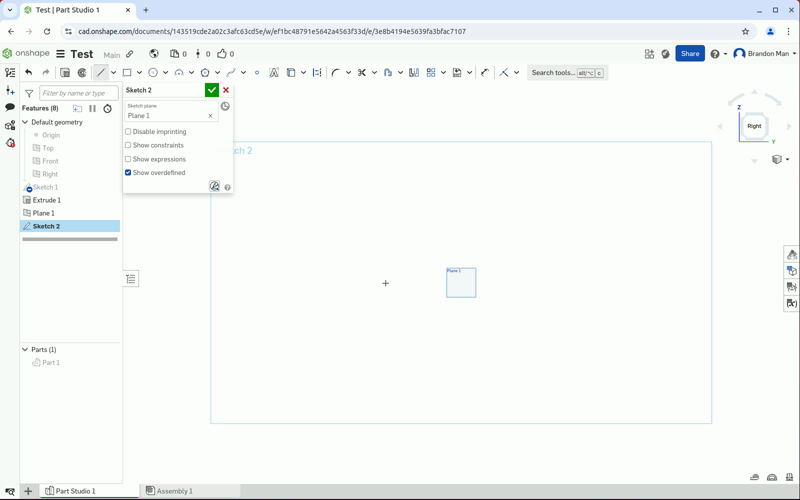
key_down(shift)
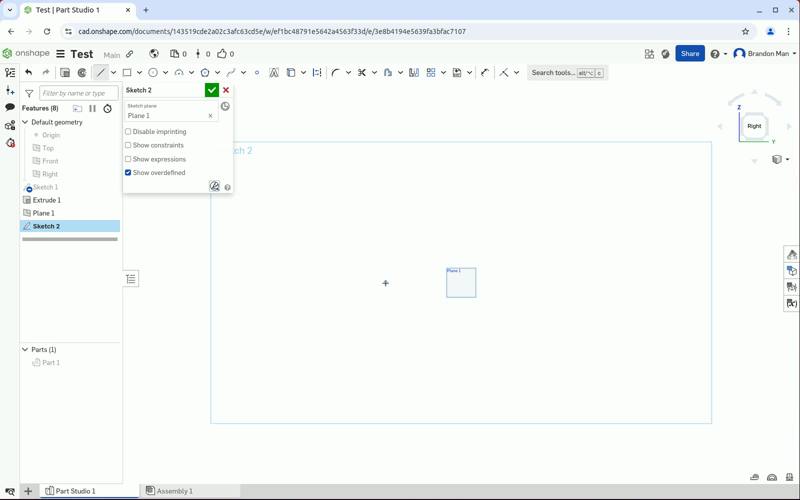
mouse_move(460, 282)
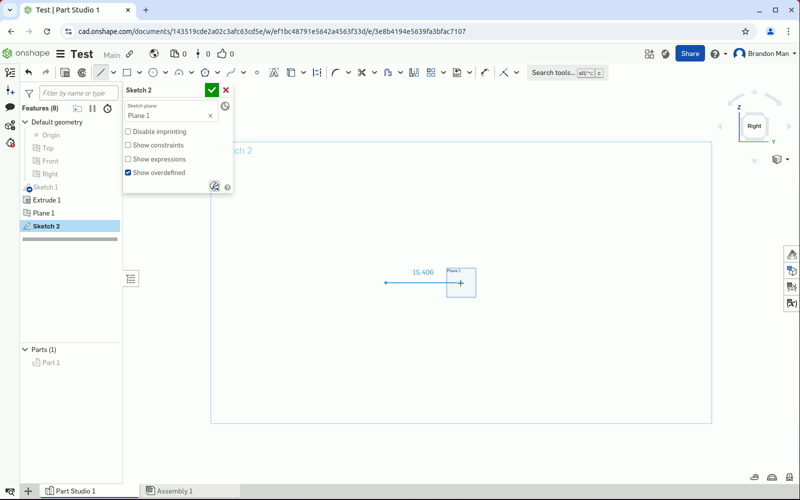
click(460, 282)
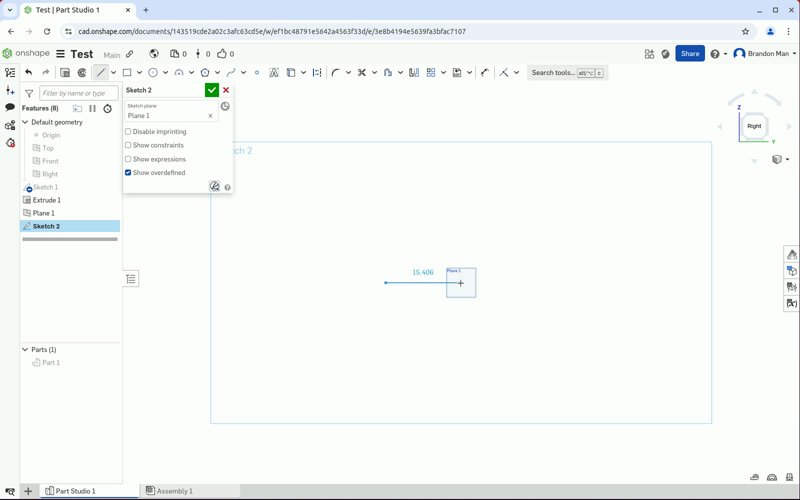
key_up(shift)
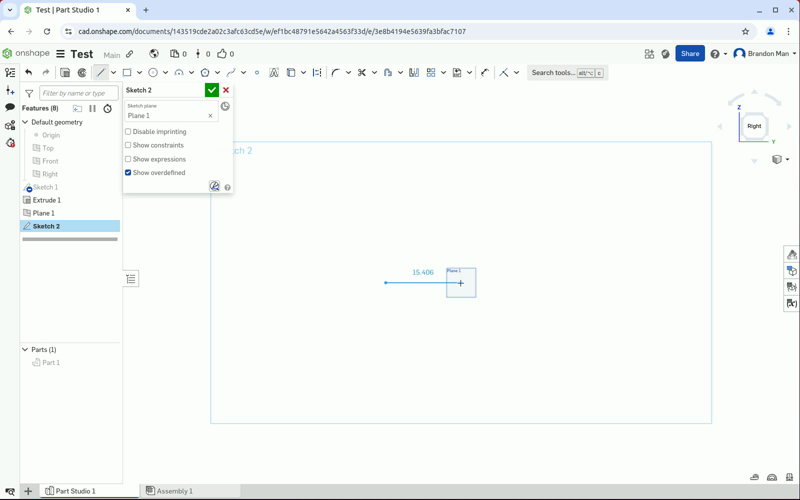
key_down(shift)
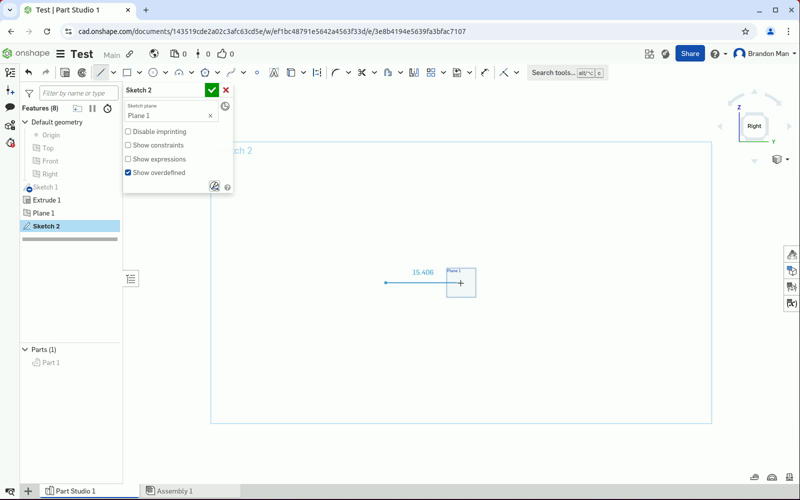
mouse_move(460, 189)
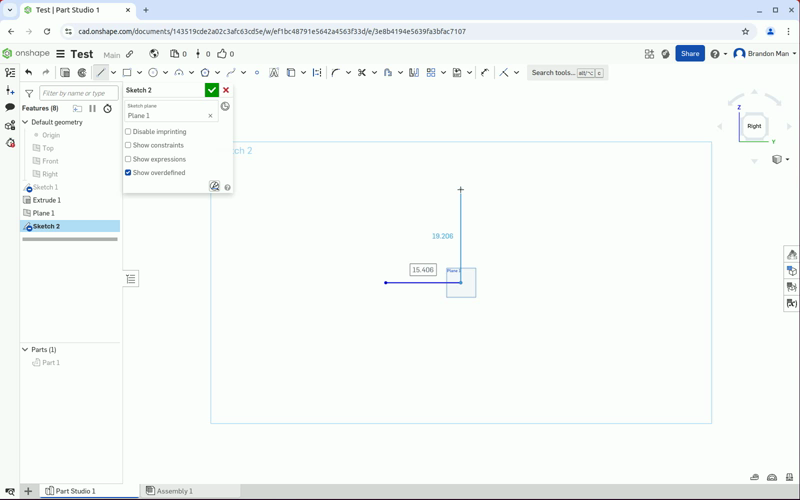
click(460, 189)
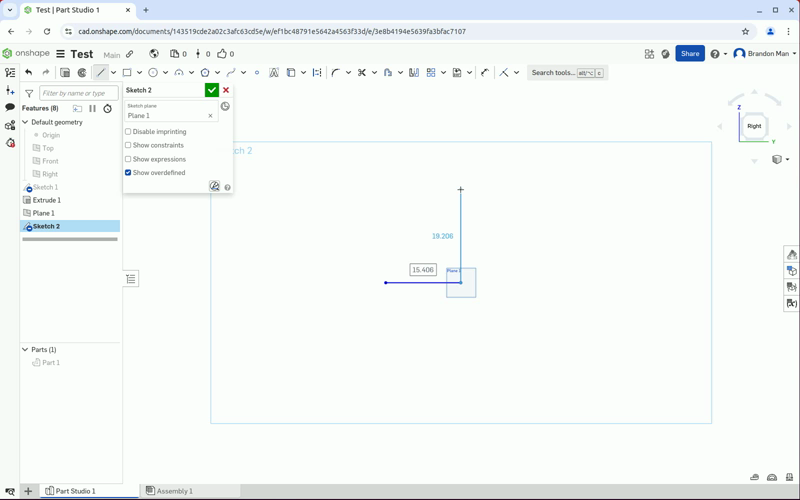
key_up(shift)
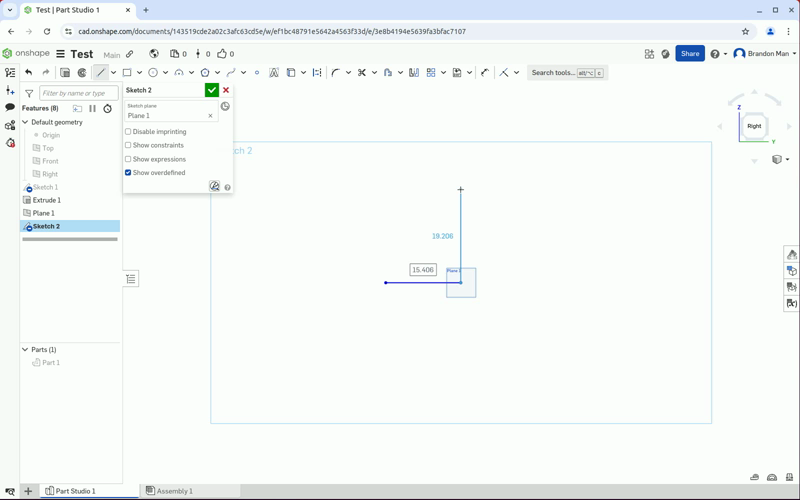
key_down(shift)
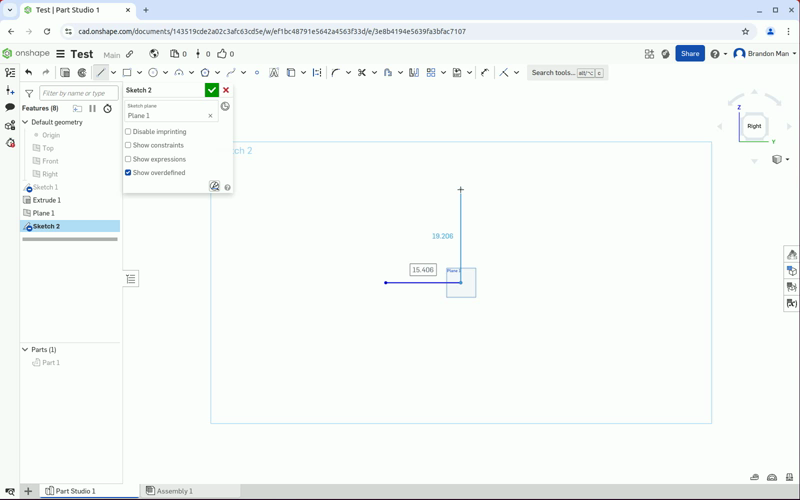
mouse_move(490, 189)
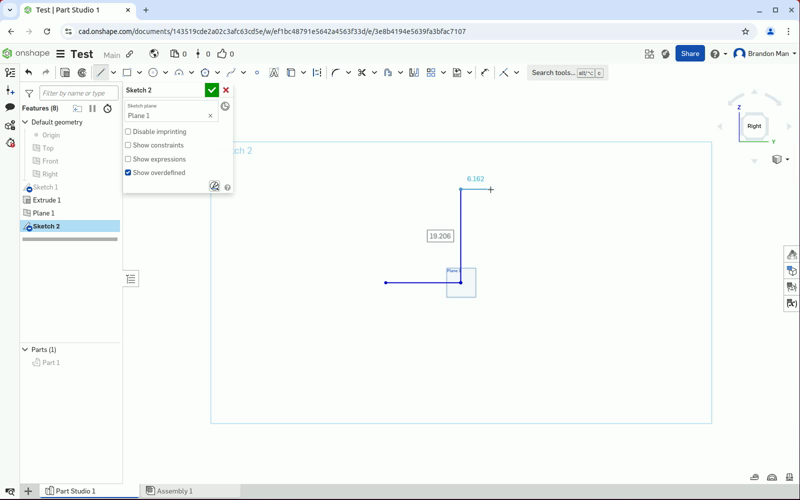
mouse_move(445, 189)
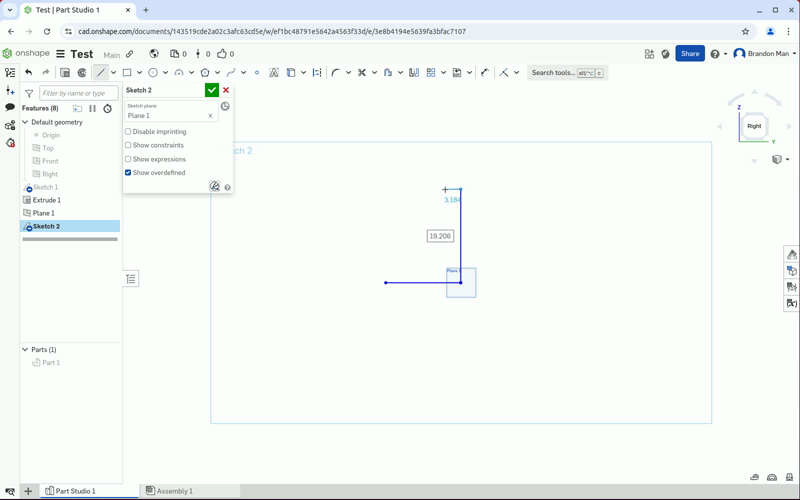
click(445, 189)
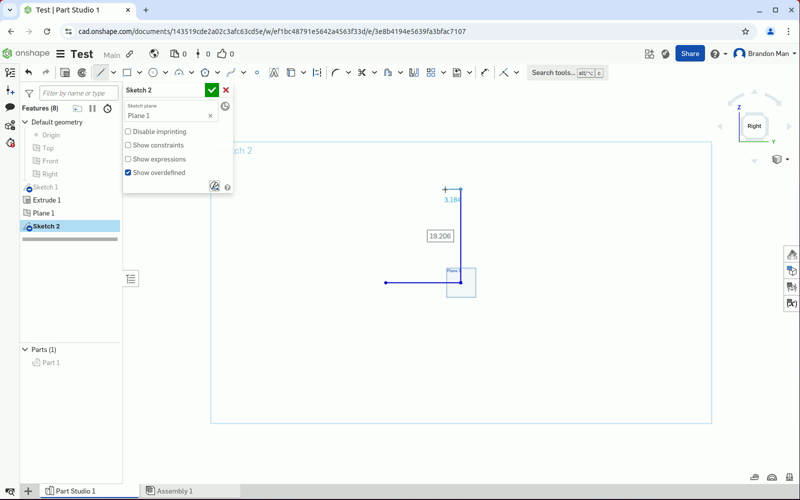
key_up(shift)
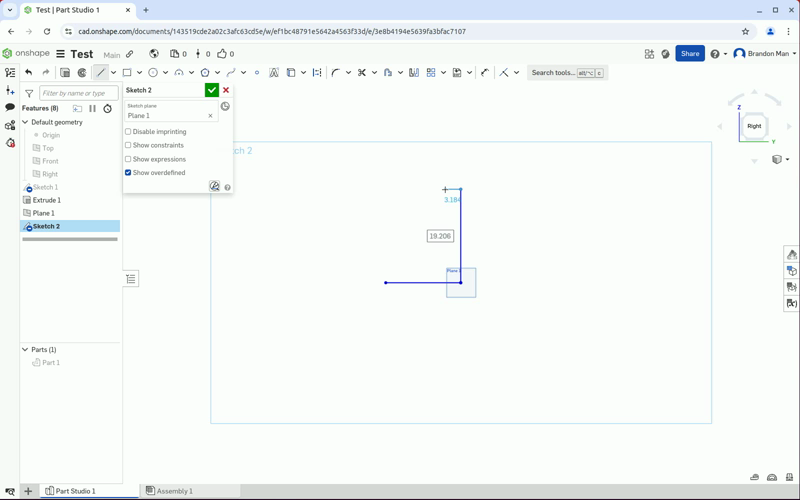
key_down(shift)
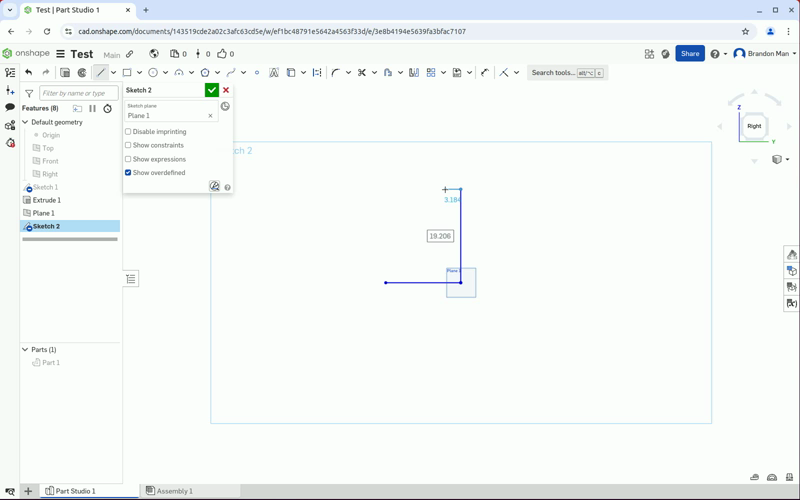
mouse_move(385, 264)
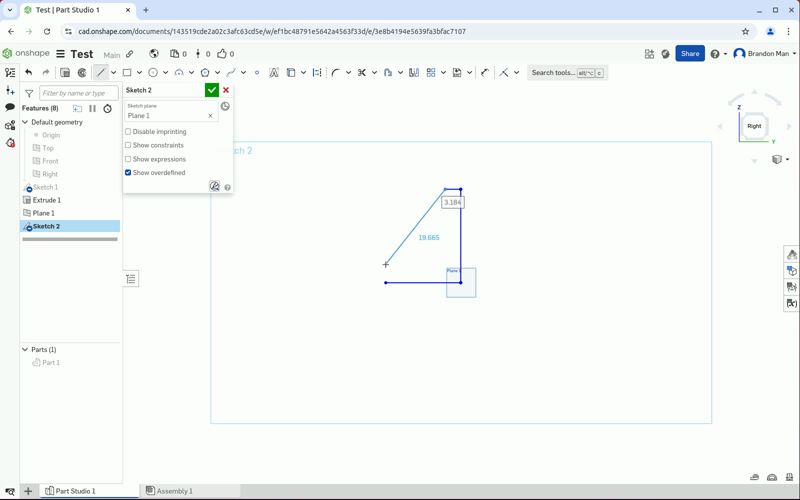
click(385, 264)
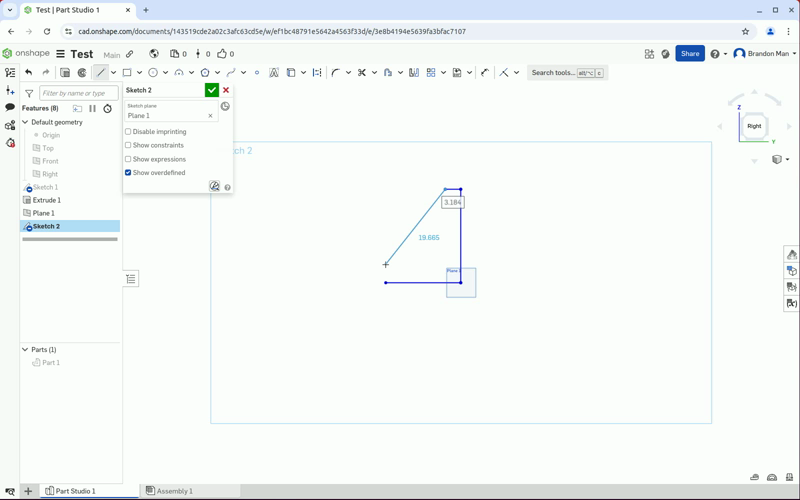
key_up(shift)
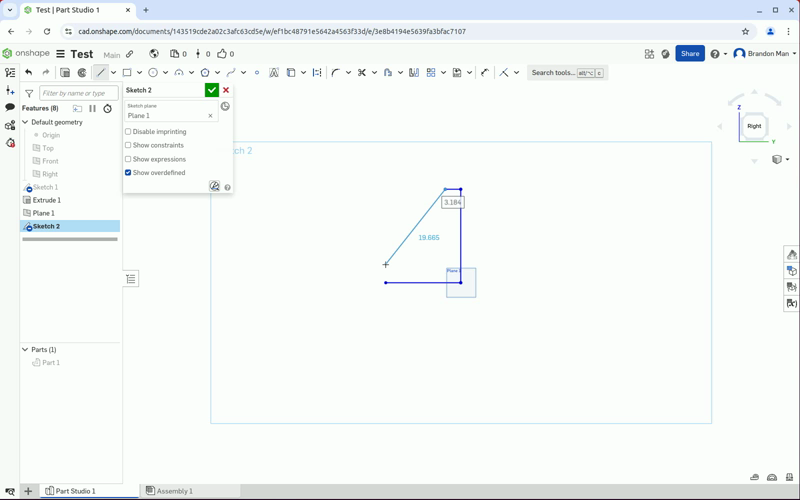
mouse_move(415, 264)
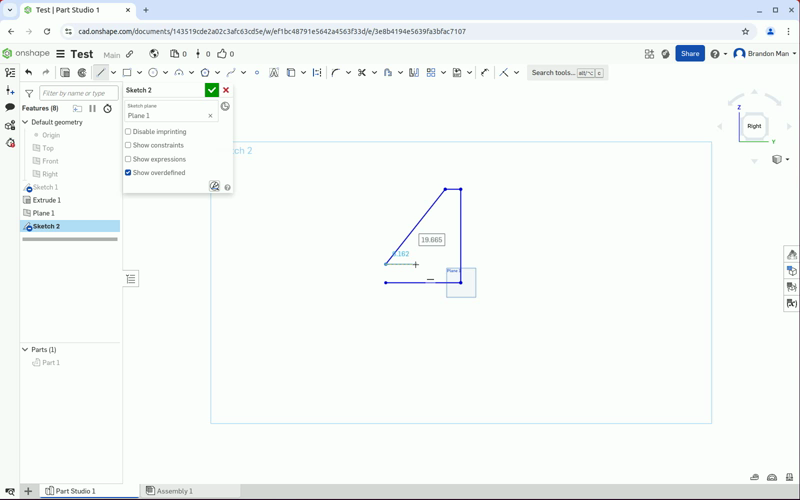
key_down(shift)
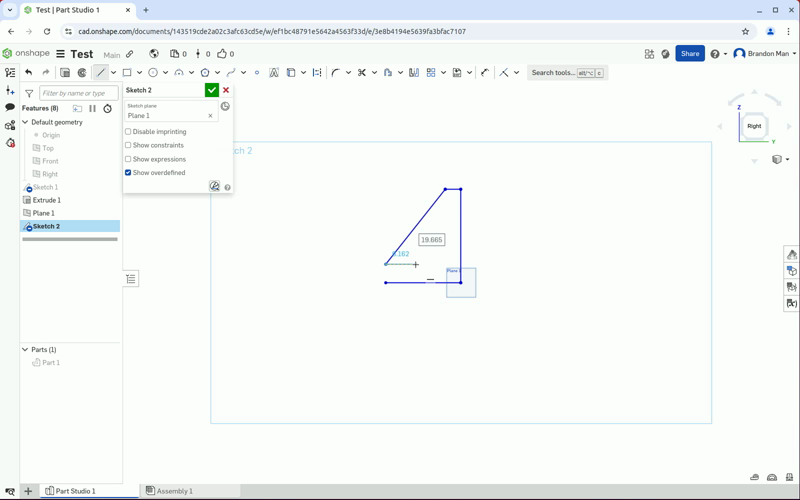
mouse_move(385, 282)
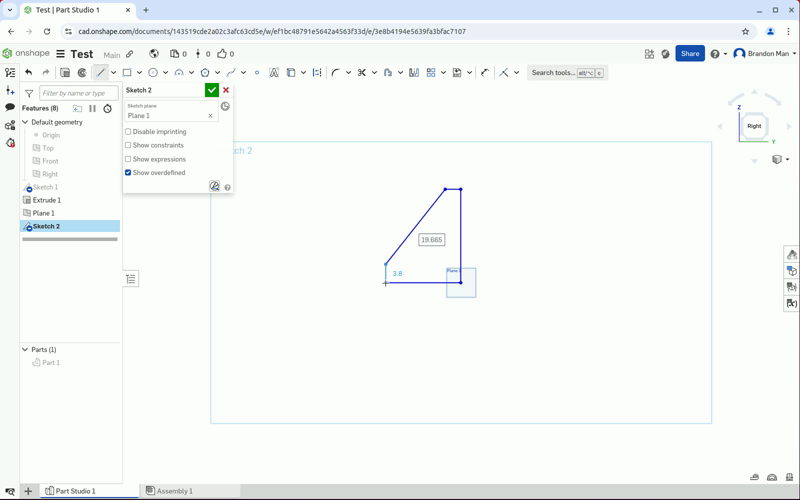
key_up(shift)
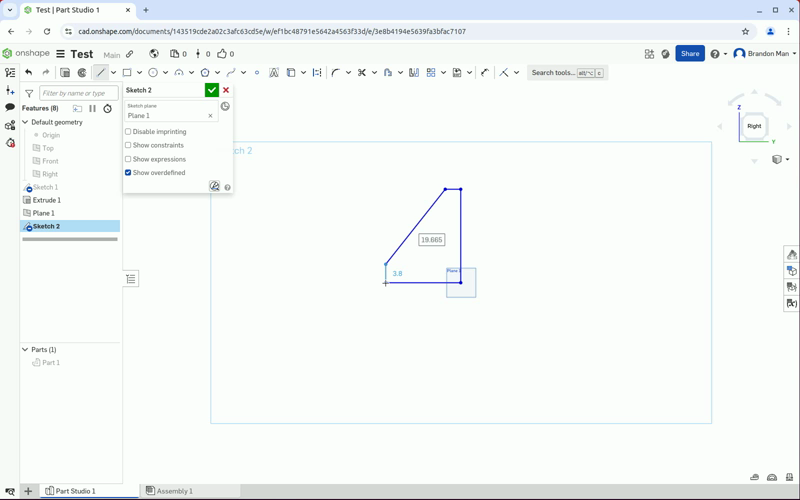
click(385, 282)
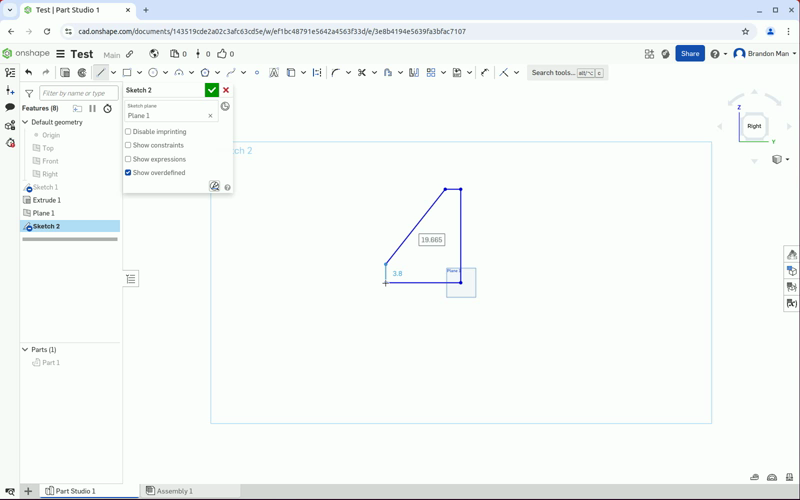
key(esc)
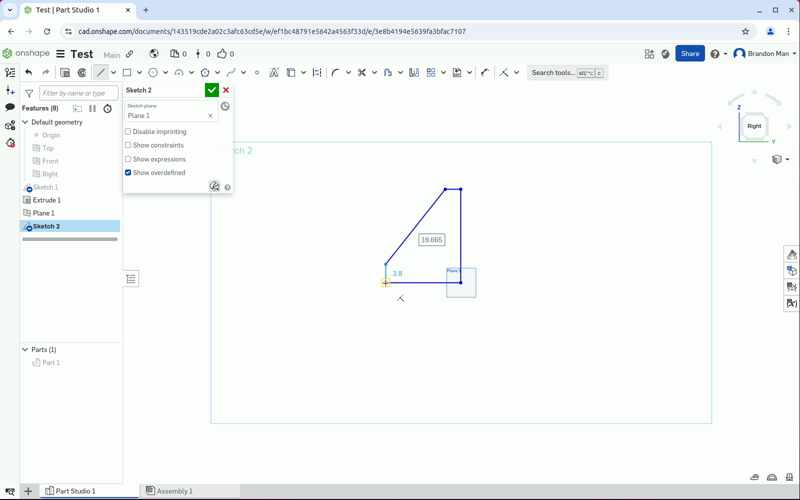
mouse_move(430, 270)
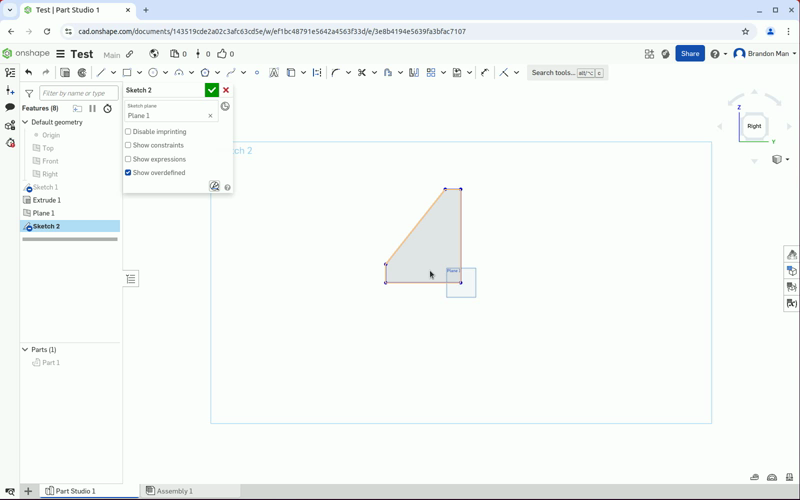
click(430, 270)
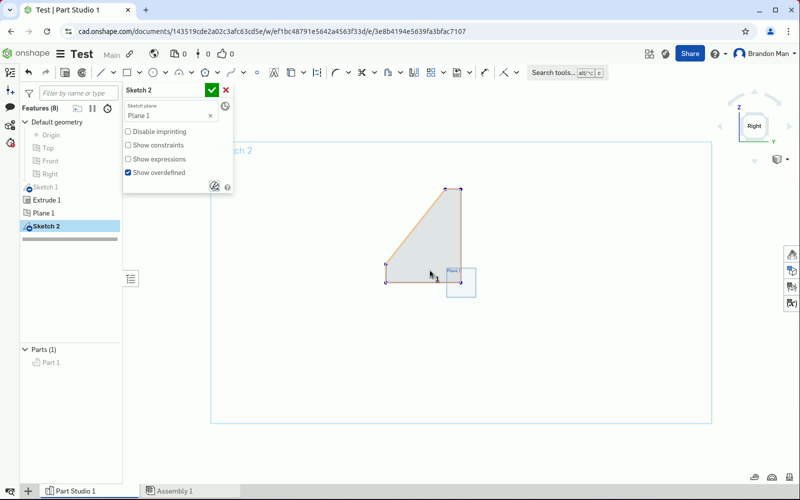
mouse_move(73, 352)
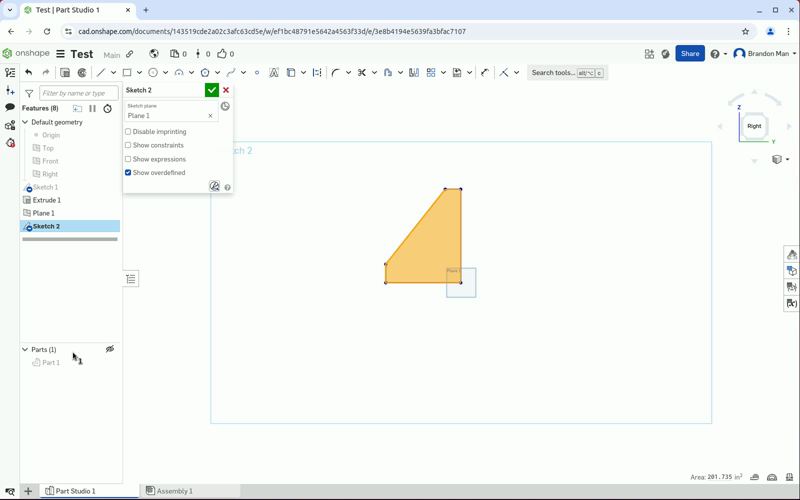
key(shift+y)
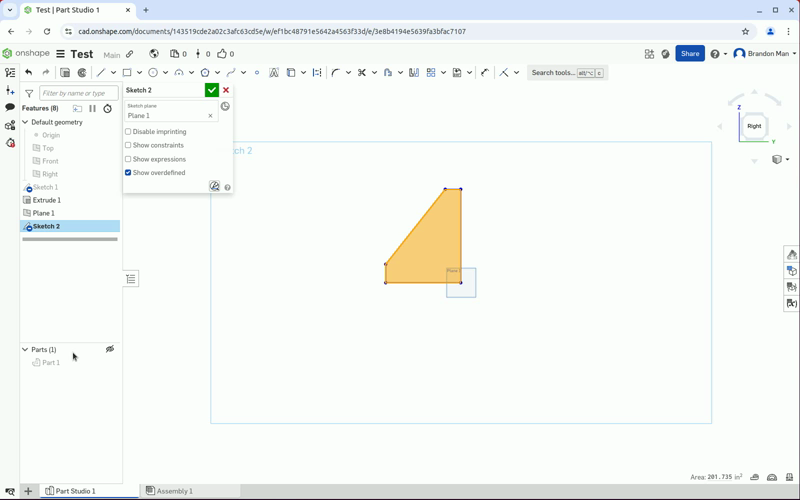
key(shift+e)
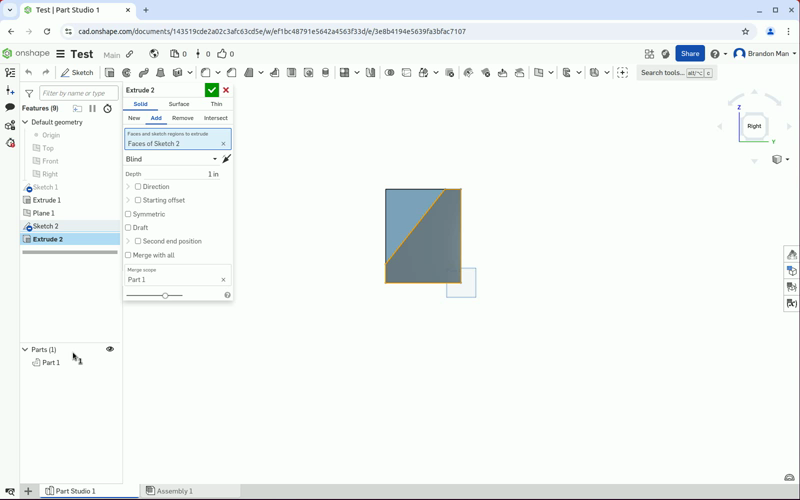
mouse_move(143, 106)
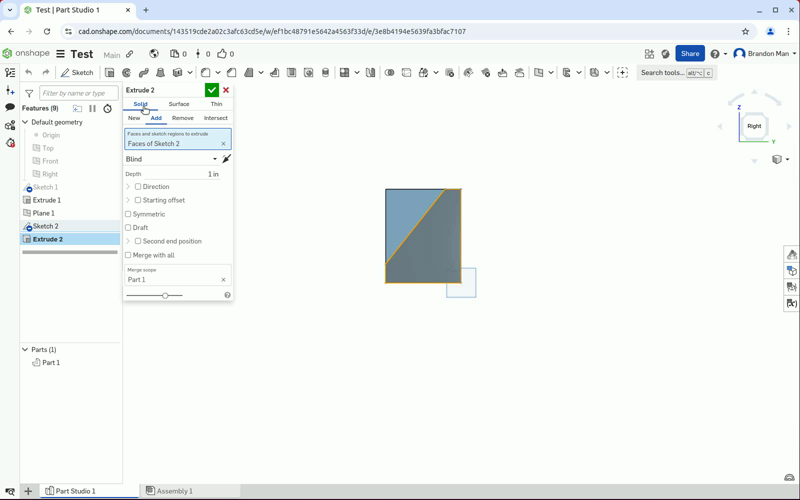
click(143, 106)
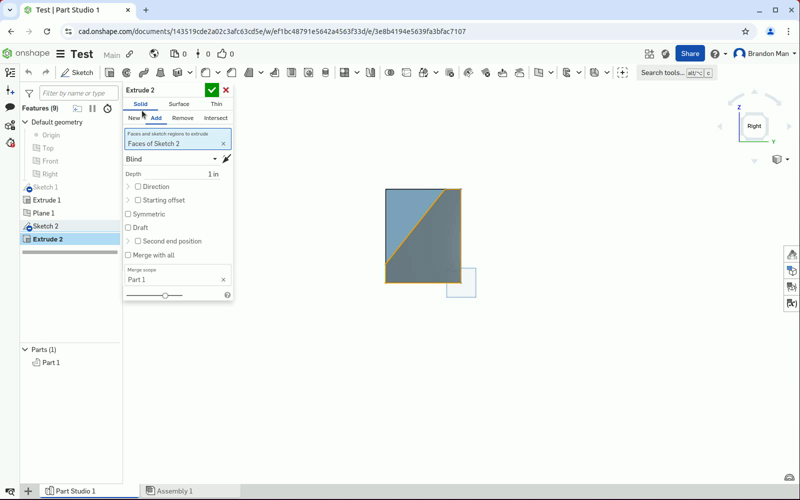
mouse_move(137, 120)
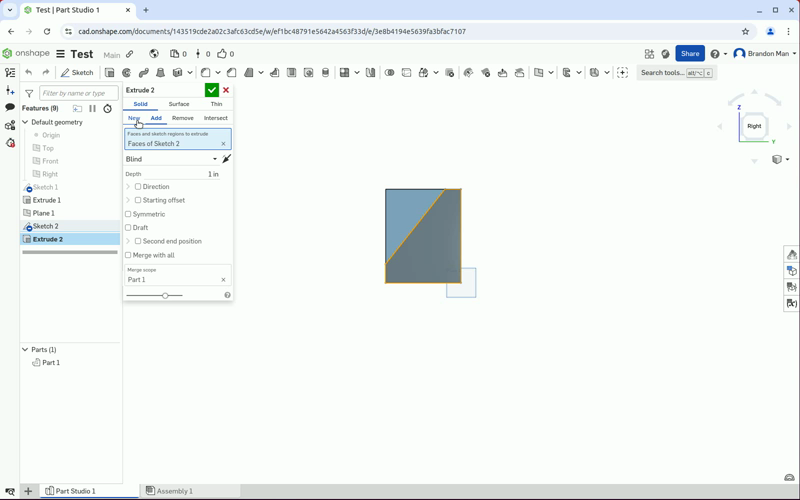
click(137, 120)
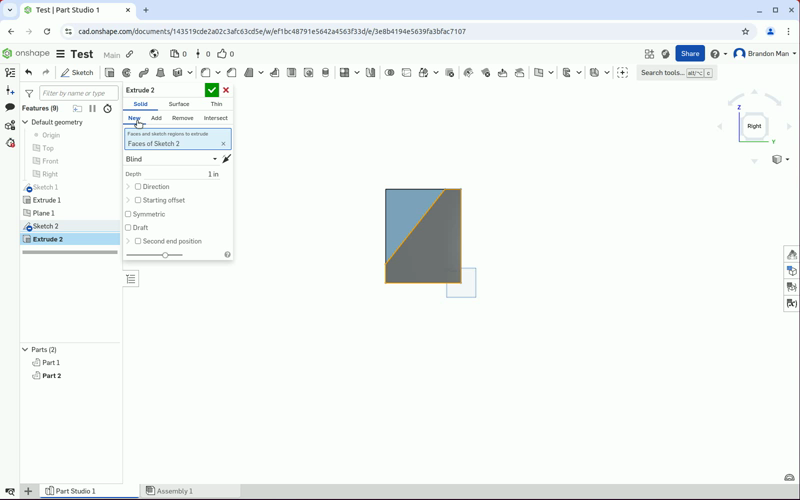
key(tab, 4)
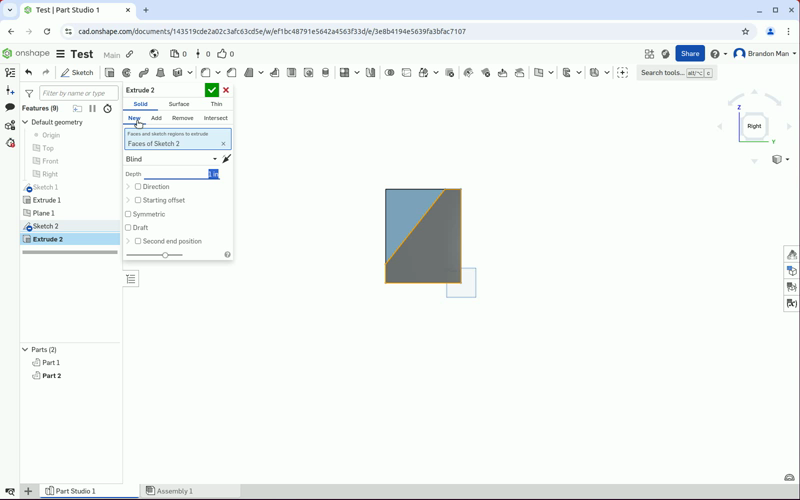
text(15.405)
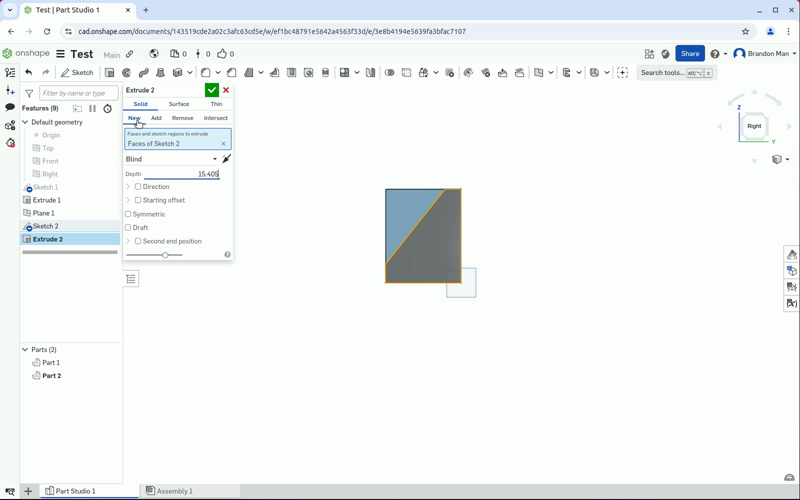
key(enter)
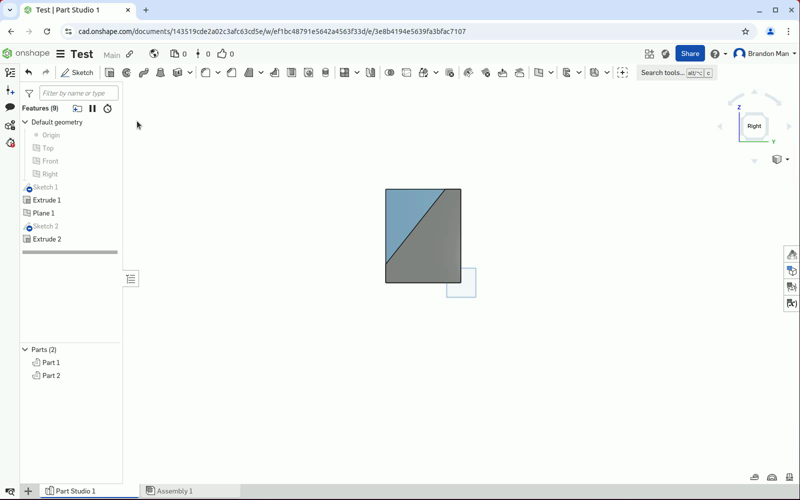
key(shift+h)
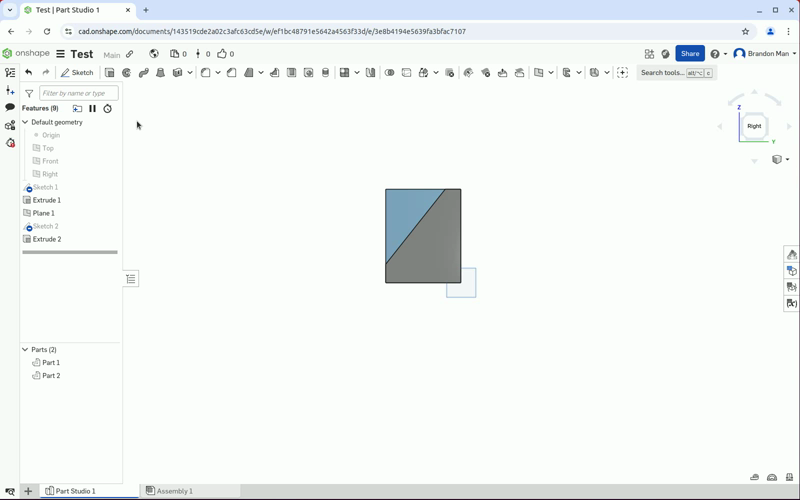
key(shift+h)
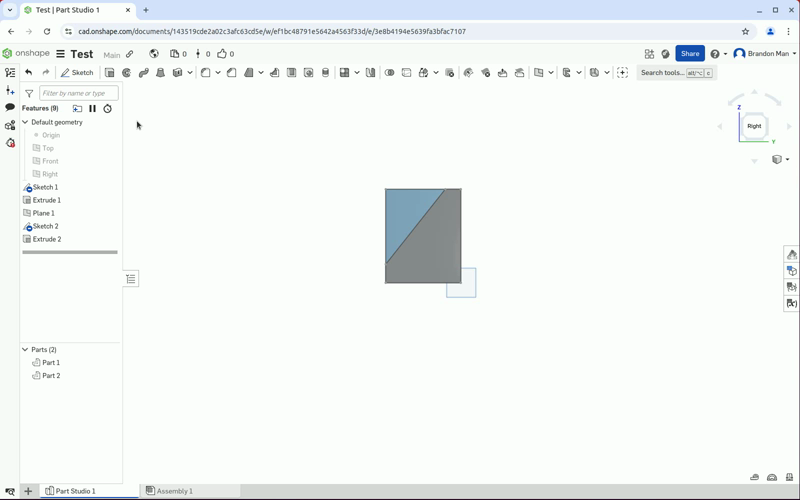
key(shift+7)
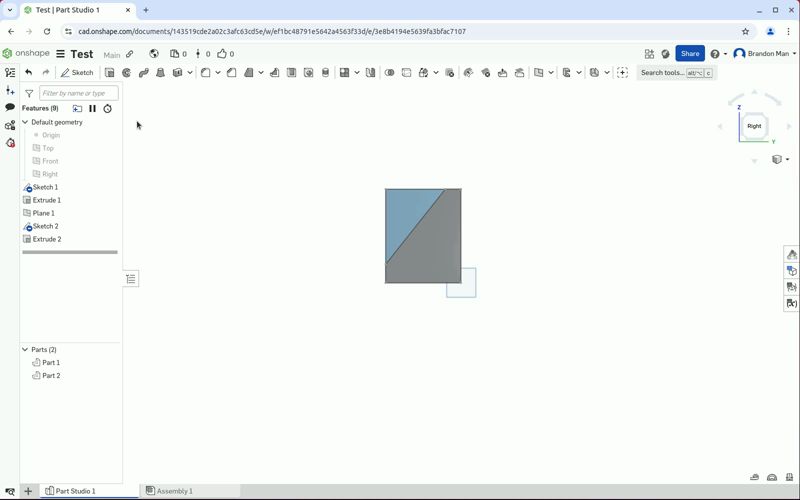
key(right, 2)
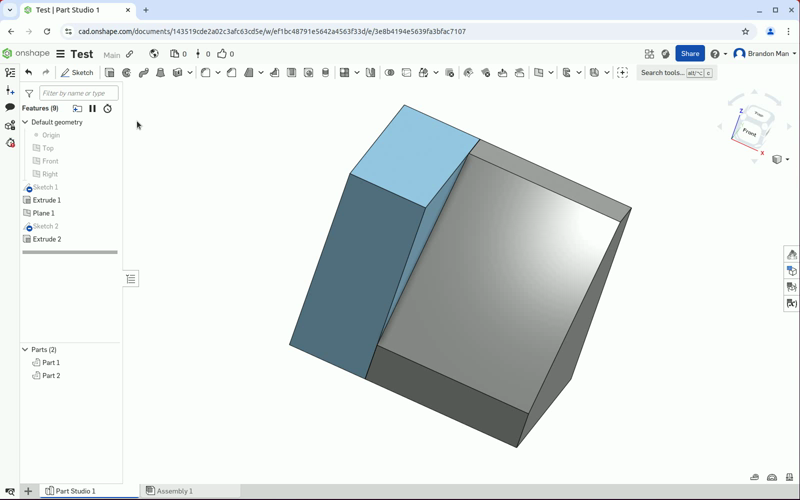
key(down, 2)
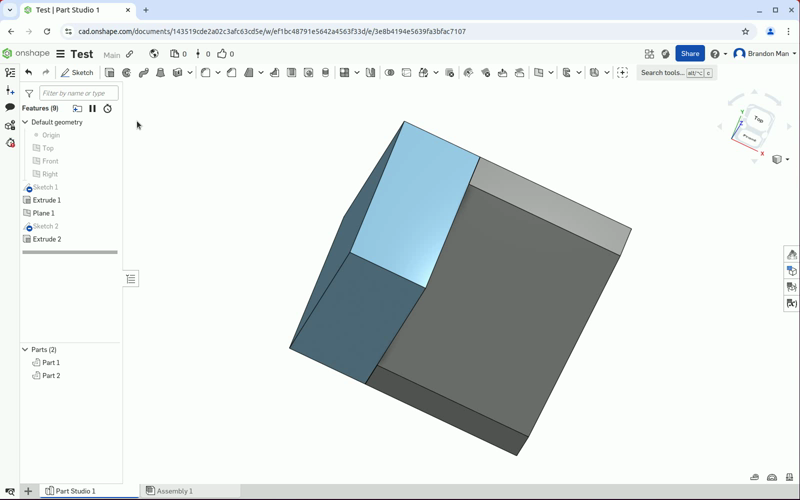
key(up, 2)
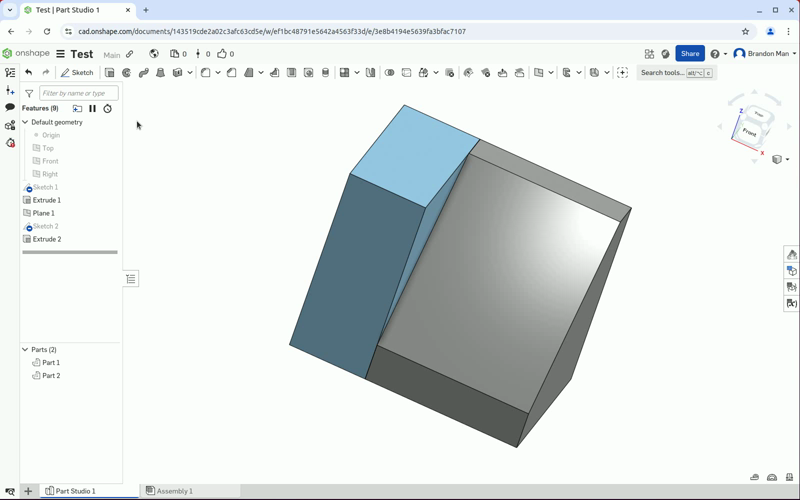
key(left, 2)
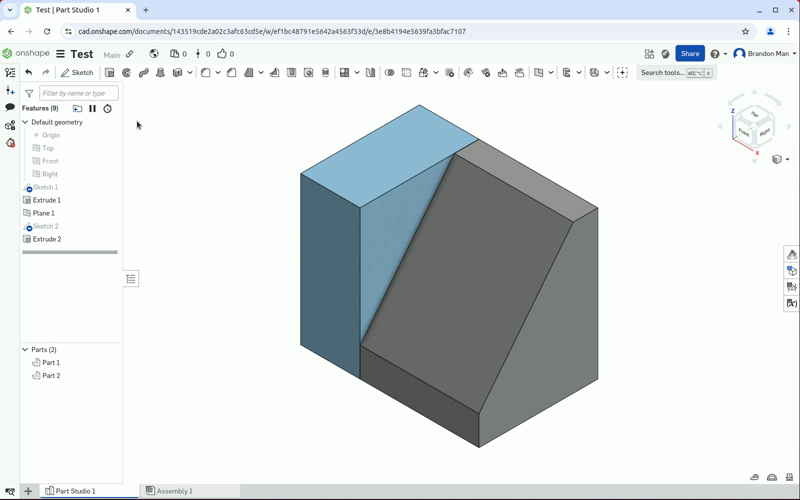
mouse_move(73, 189)
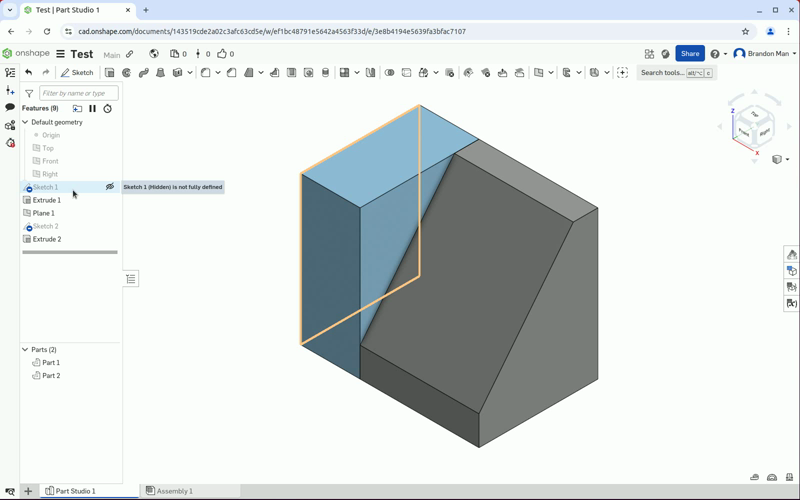
click(73, 189)